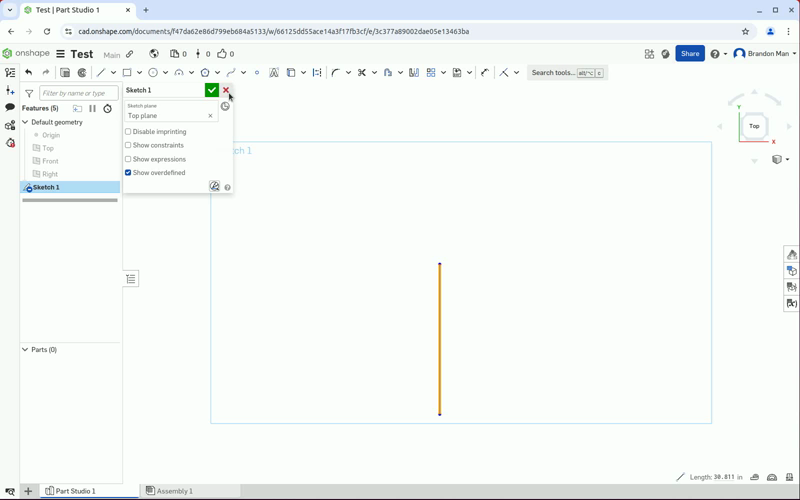
key(shift+h)
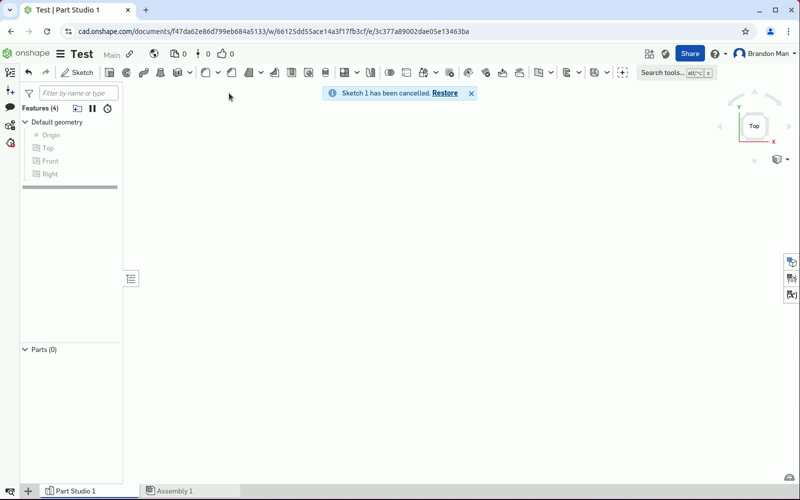
mouse_move(73, 352)
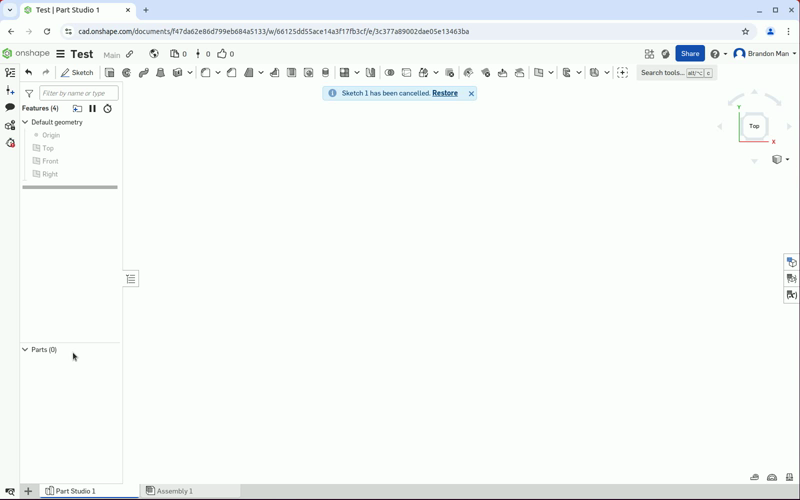
key(y)
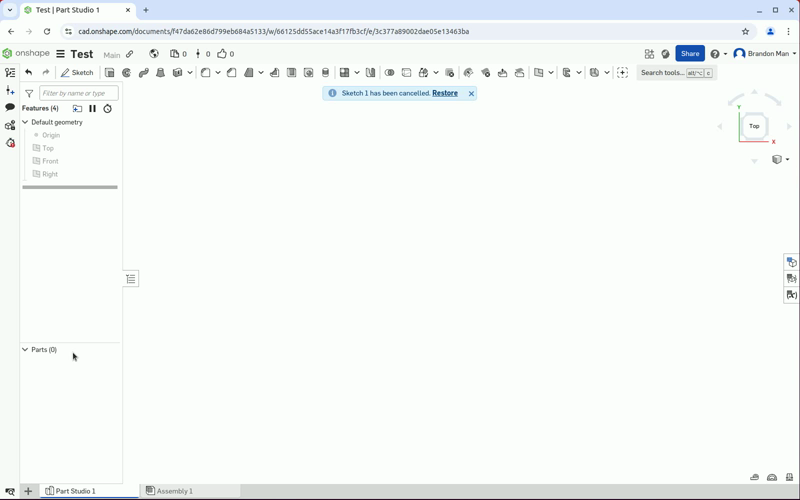
key(shift+p)
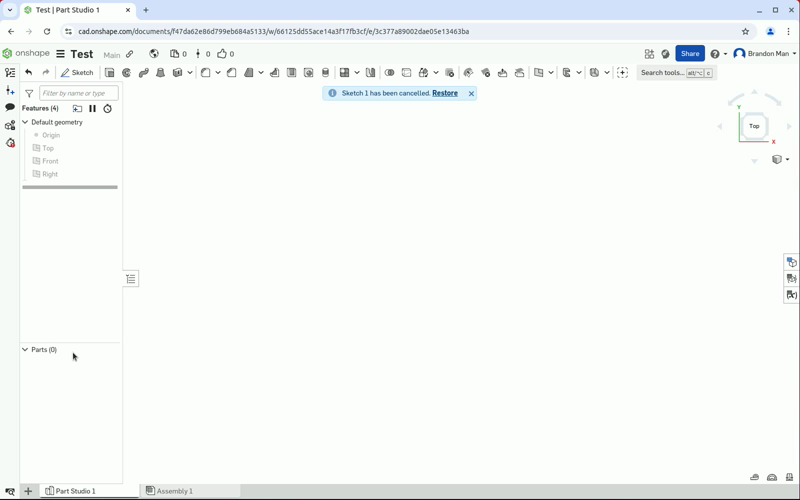
key(space)
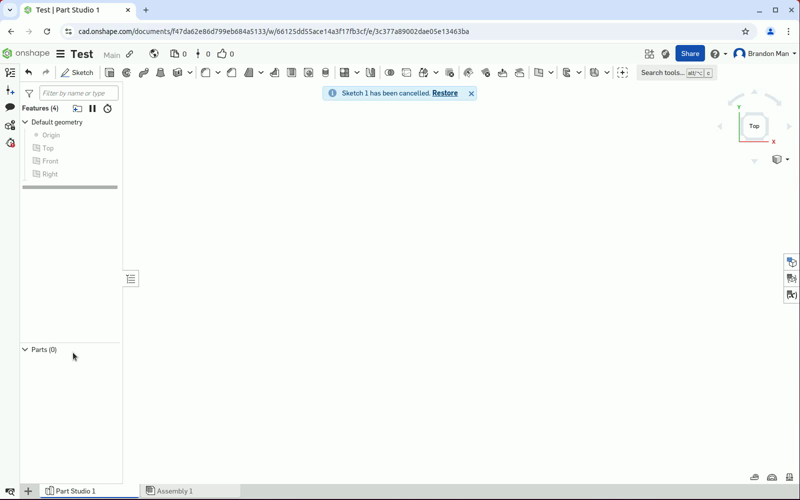
key_down(shift)
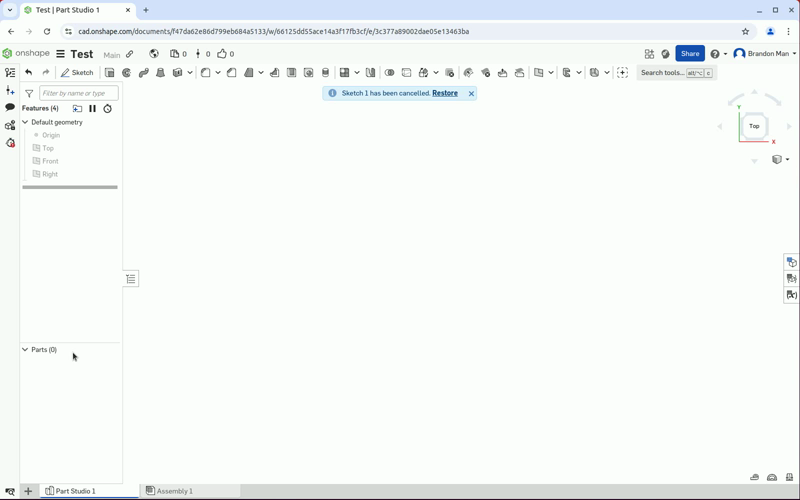
key(up)
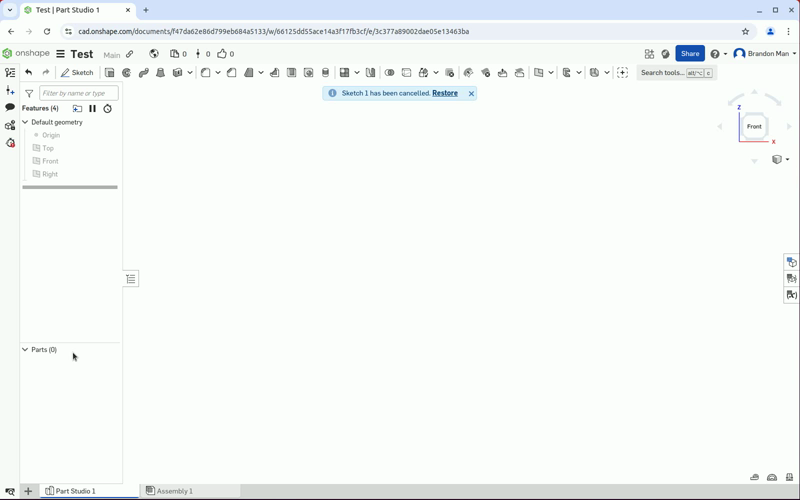
key_up(shift)
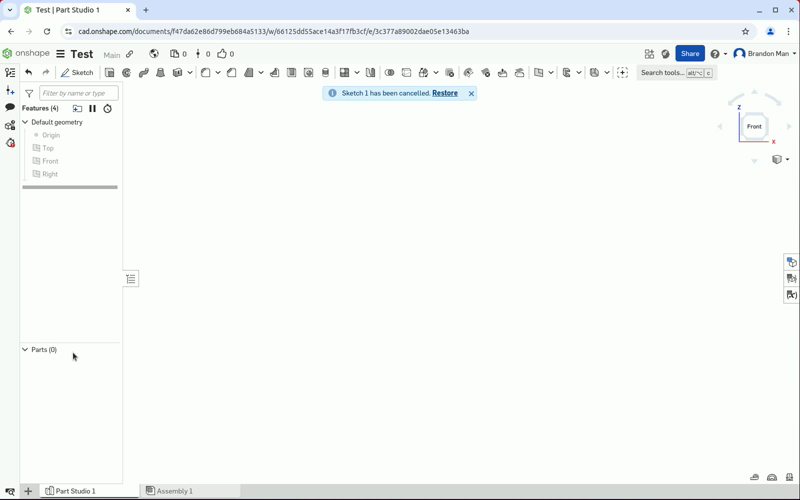
mouse_move(73, 352)
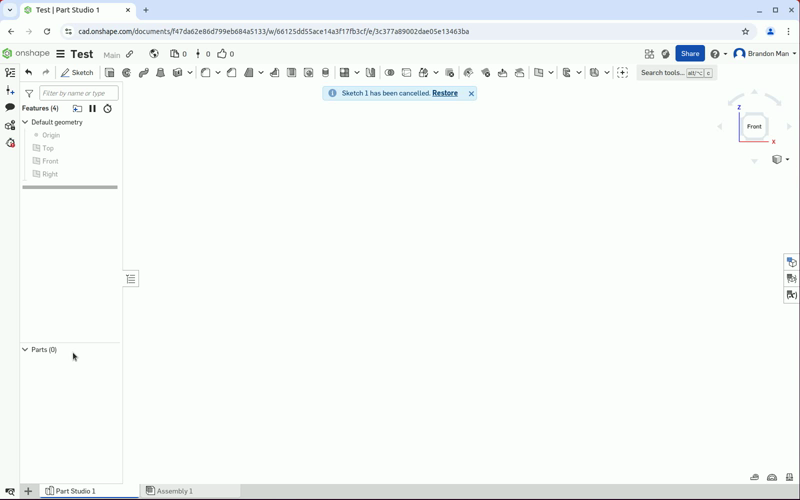
key(shift+y)
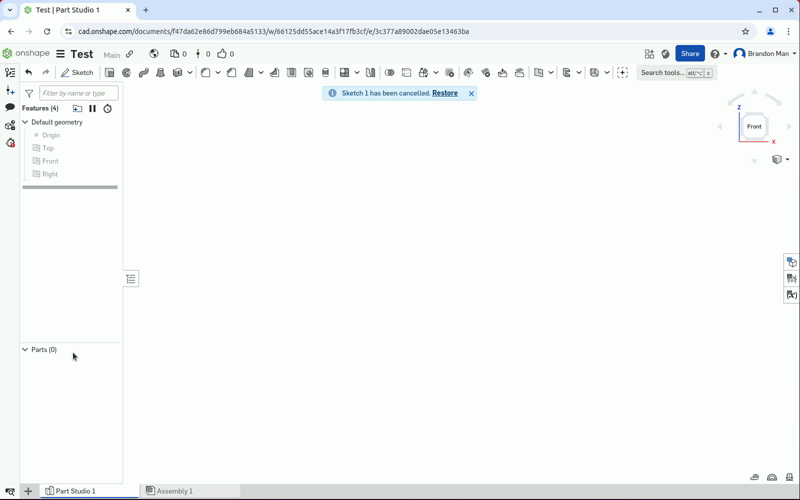
key(shift+s)
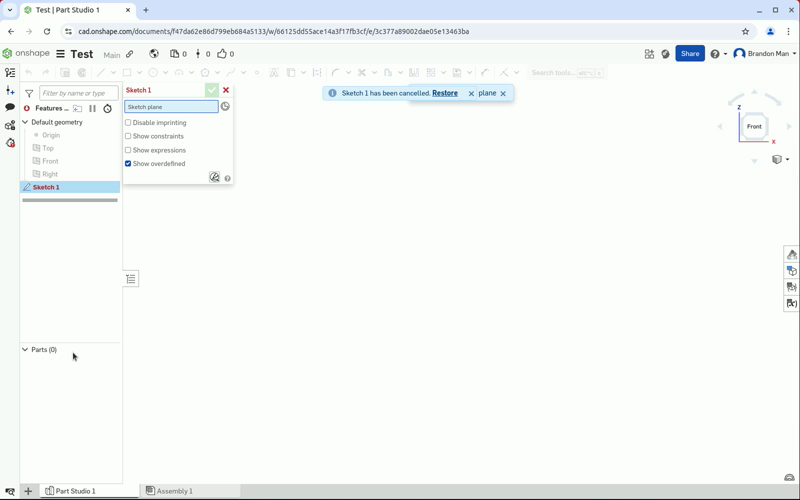
mouse_move(73, 163)
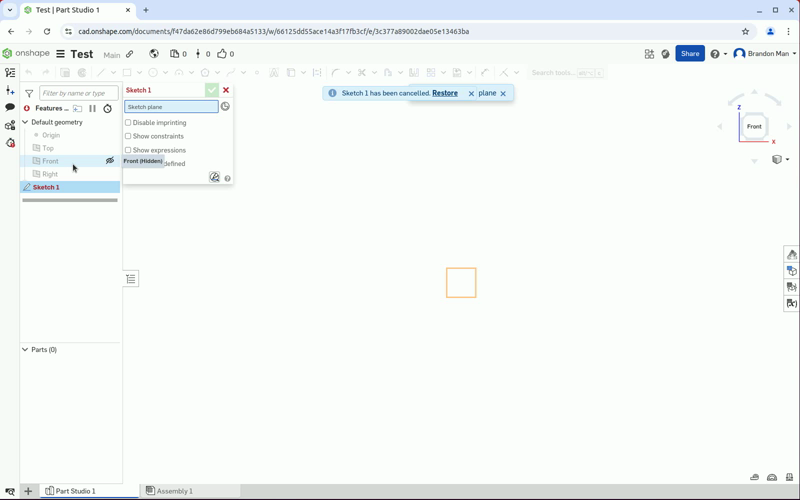
click(73, 163)
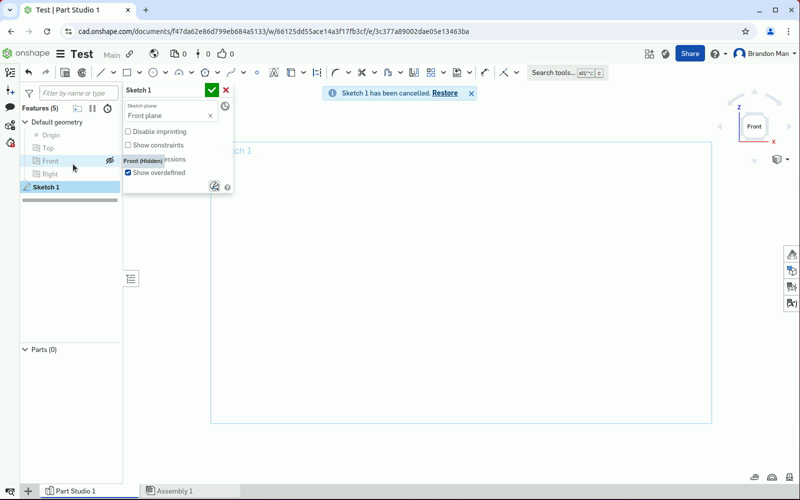
mouse_move(73, 352)
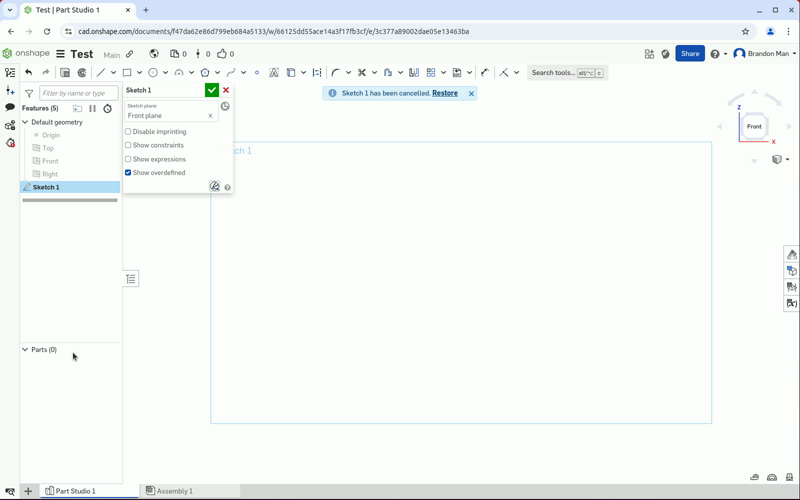
key(y)
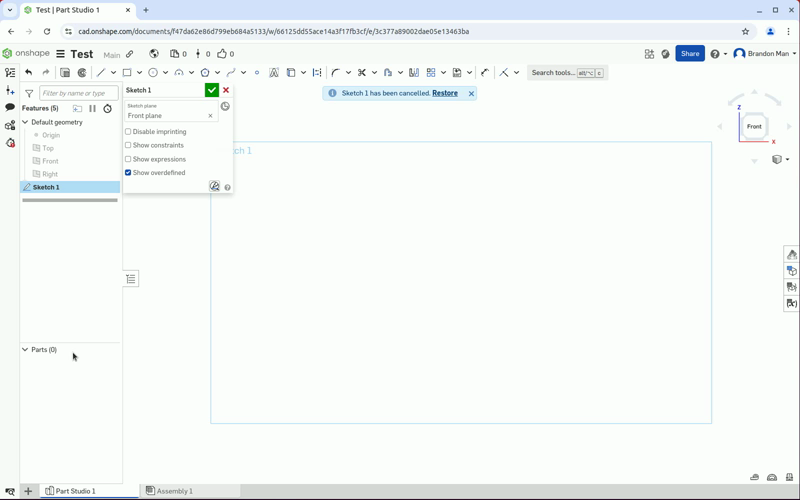
key(l)
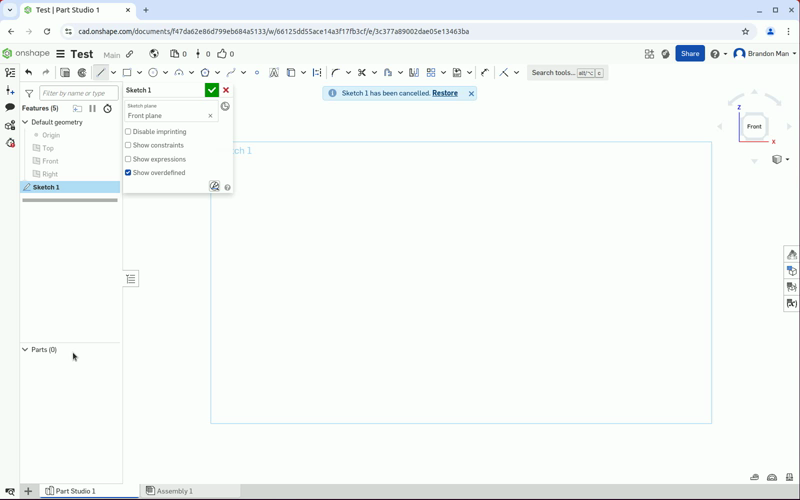
key_down(shift)
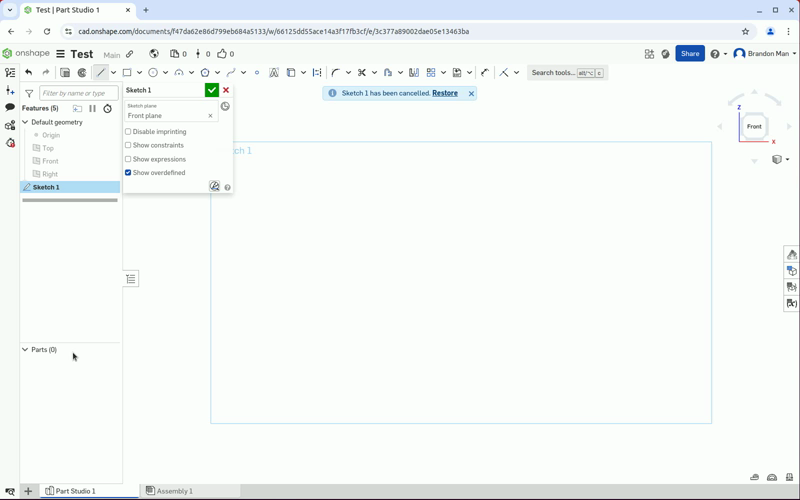
mouse_move(348, 282)
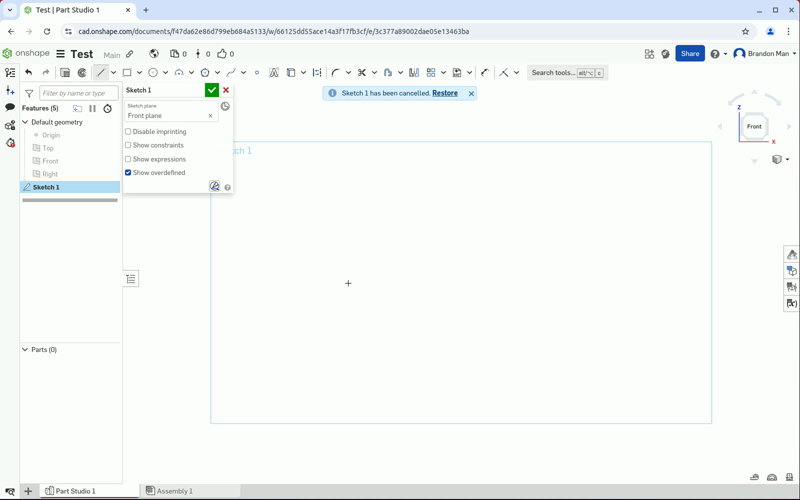
click(348, 282)
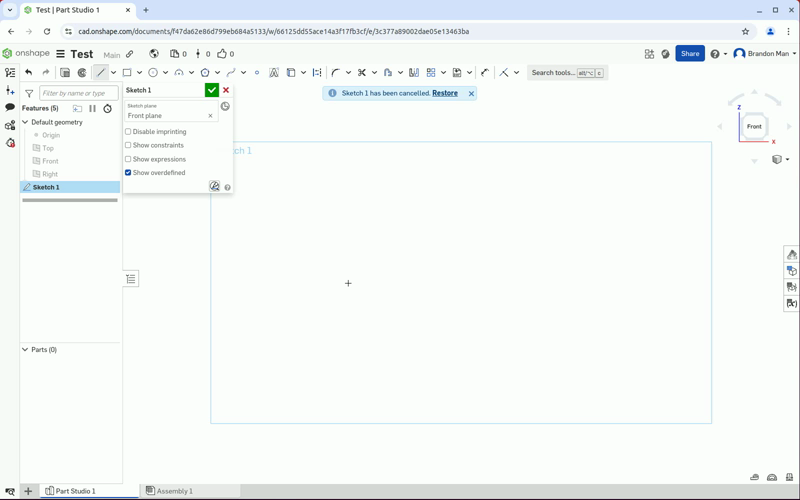
key_up(shift)
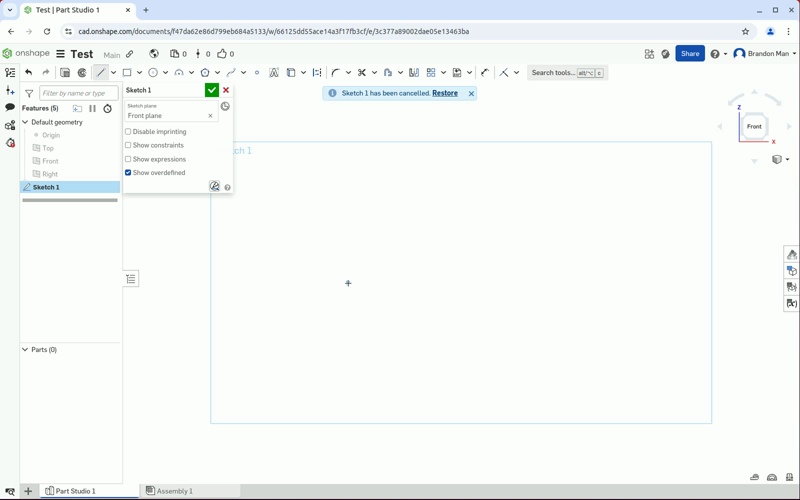
key_down(shift)
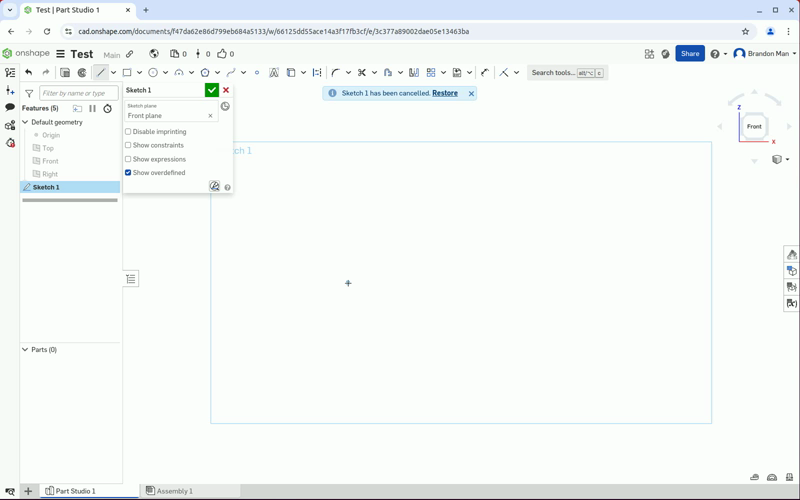
mouse_move(460, 282)
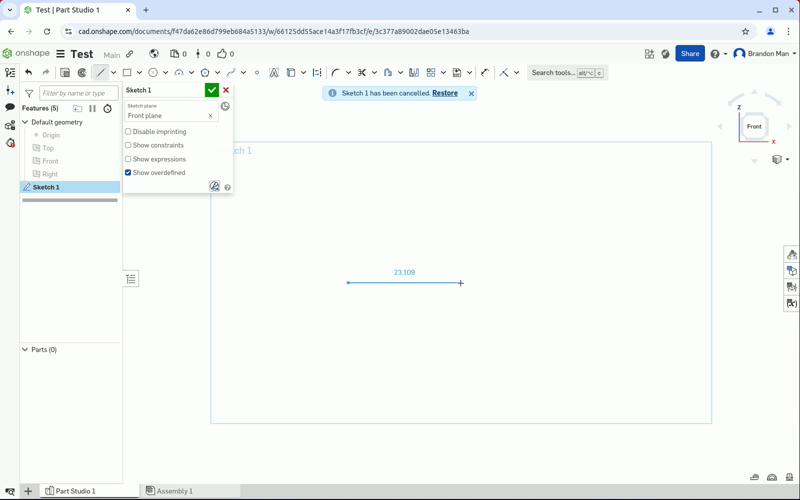
click(460, 282)
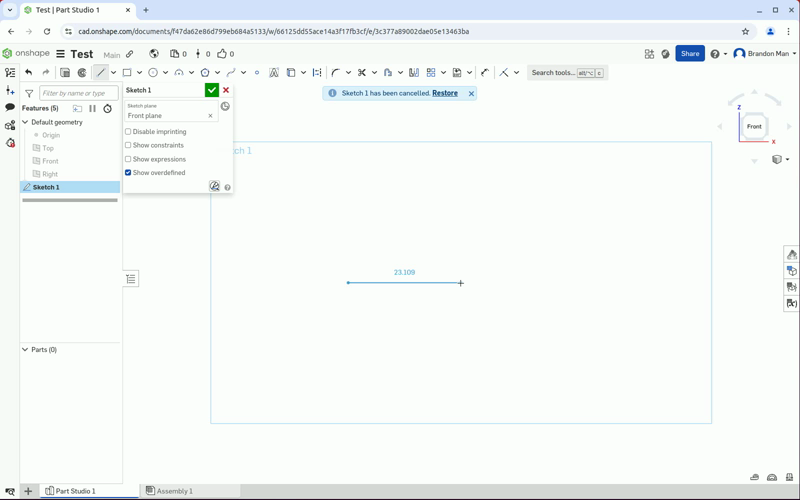
key_up(shift)
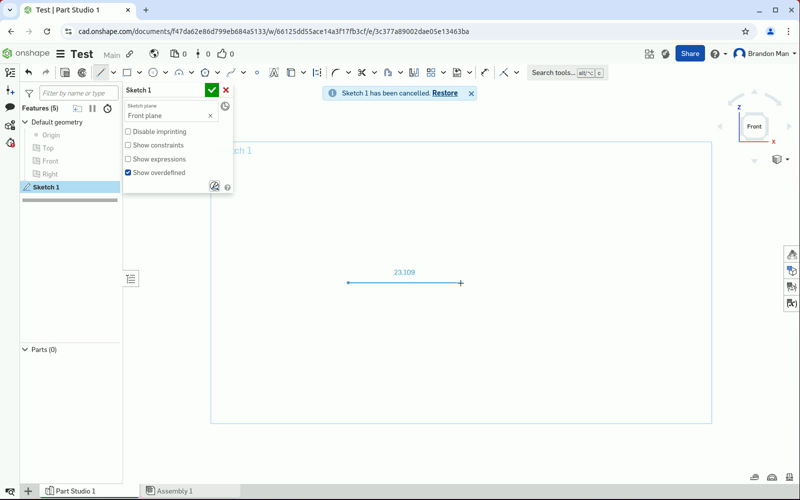
key_down(shift)
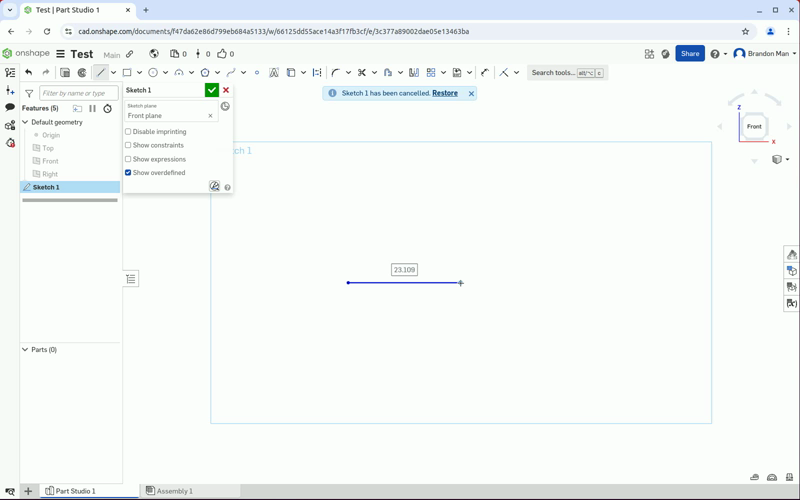
mouse_move(460, 170)
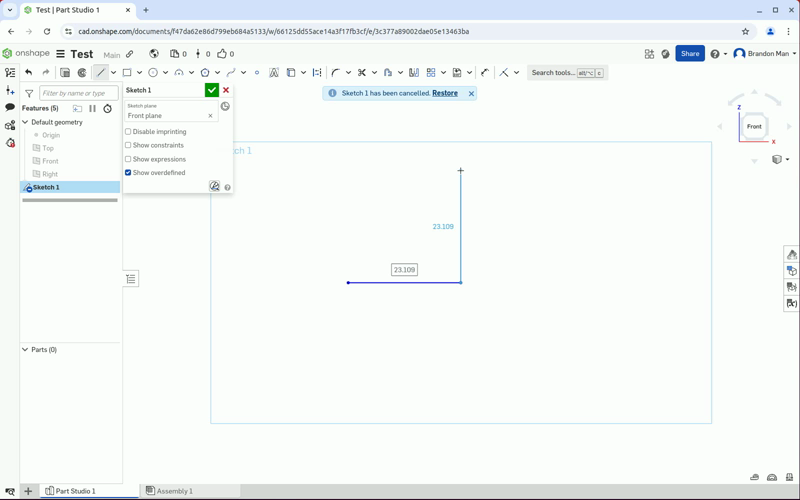
click(460, 170)
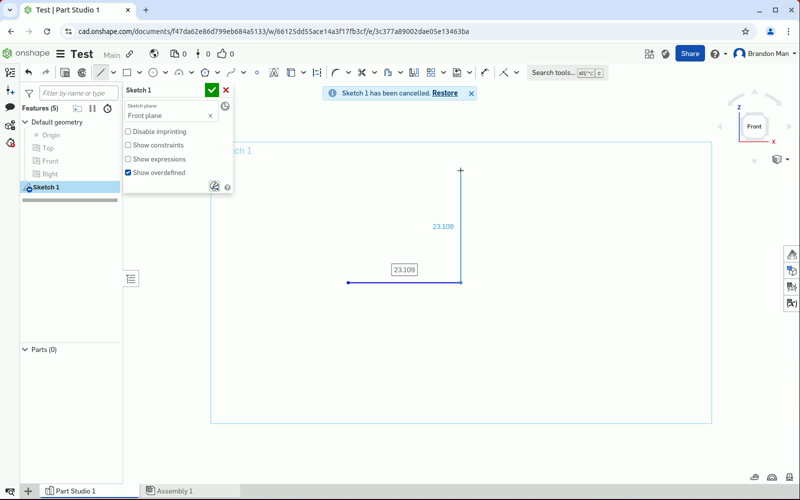
key_up(shift)
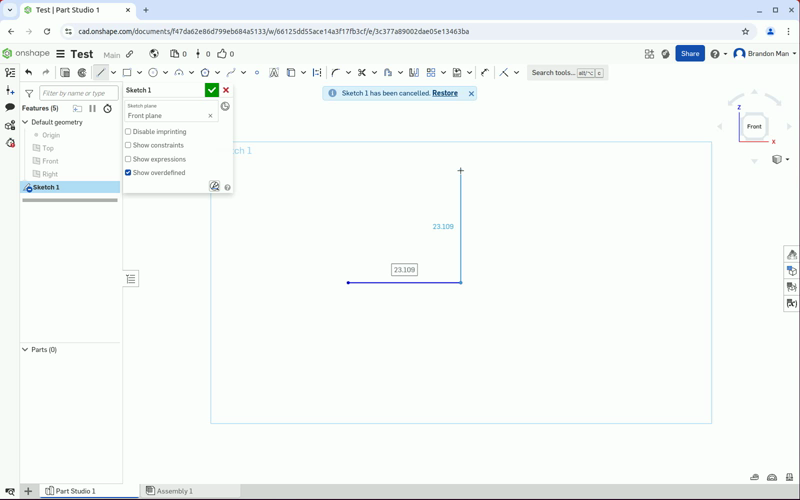
key_down(shift)
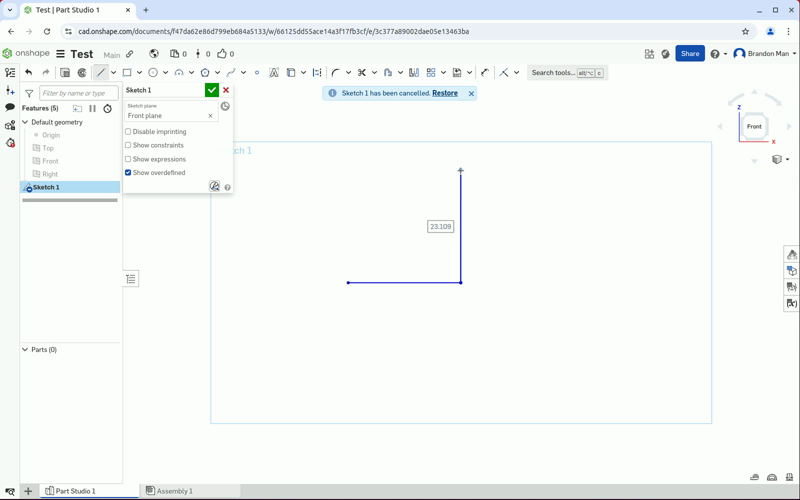
mouse_move(348, 170)
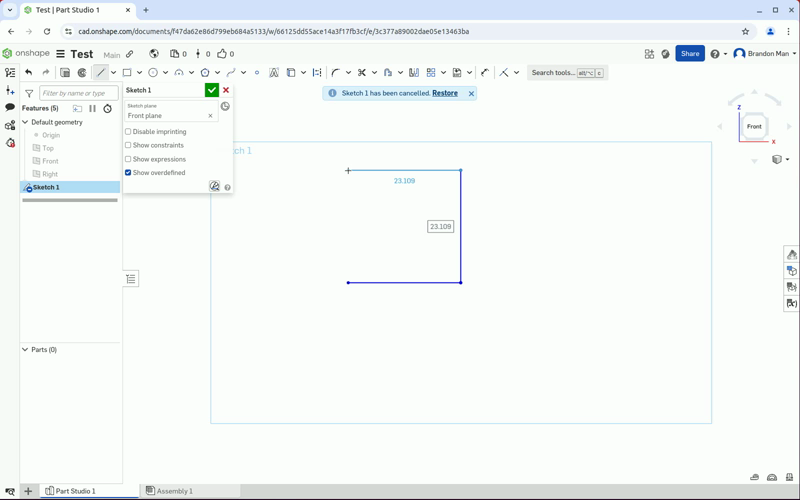
click(348, 170)
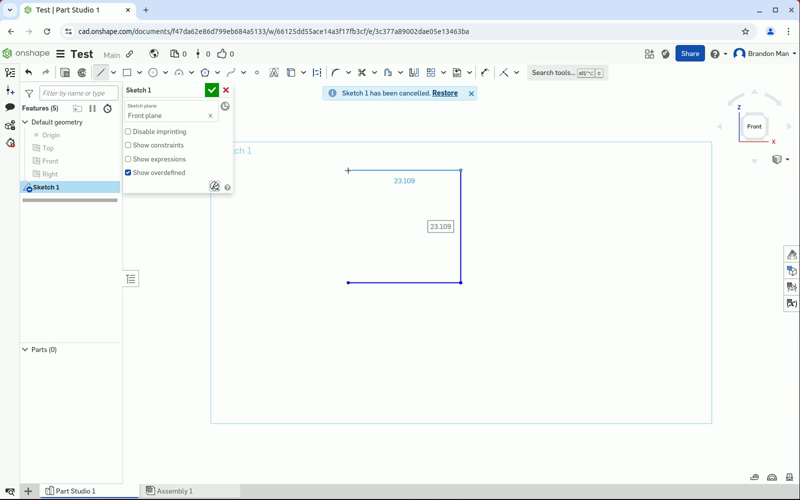
key_up(shift)
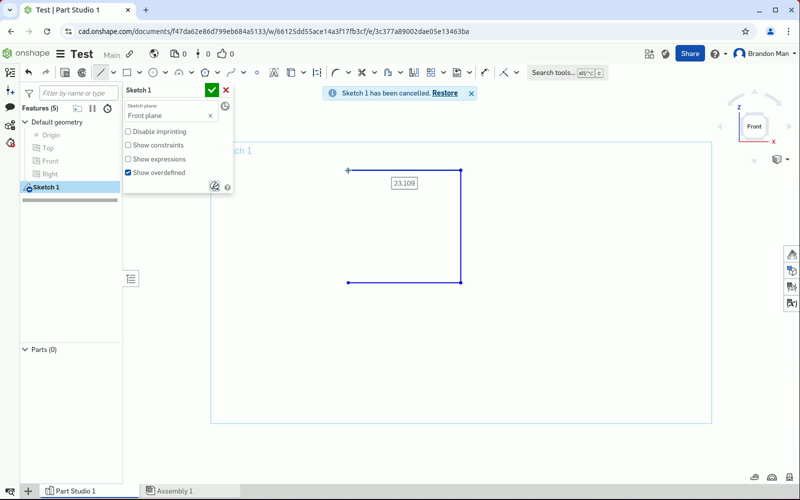
key_down(shift)
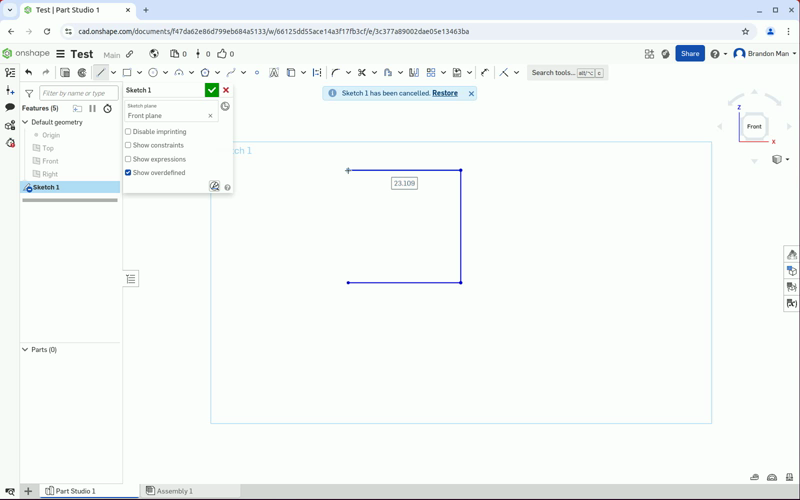
mouse_move(348, 282)
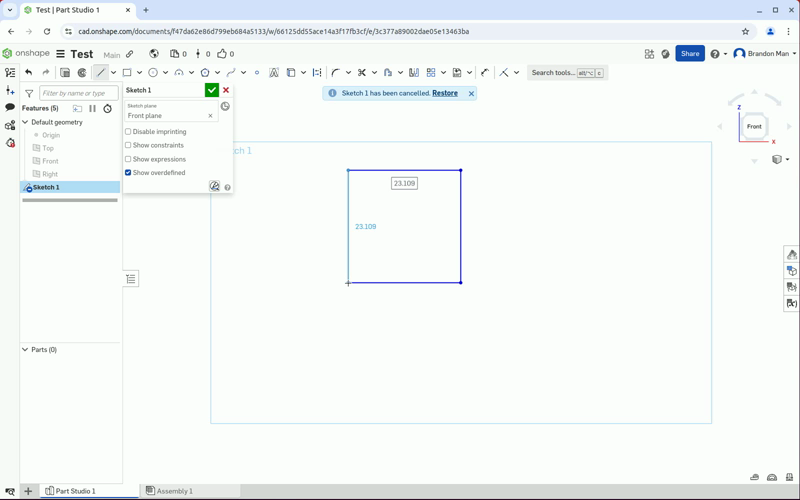
key_up(shift)
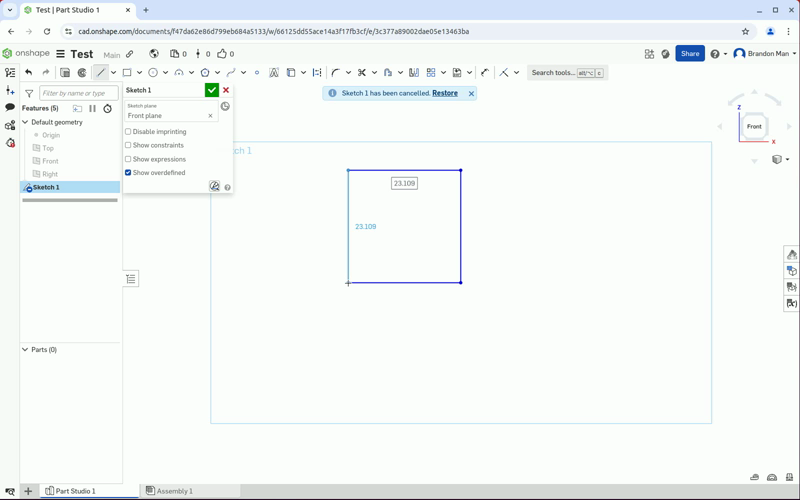
click(348, 282)
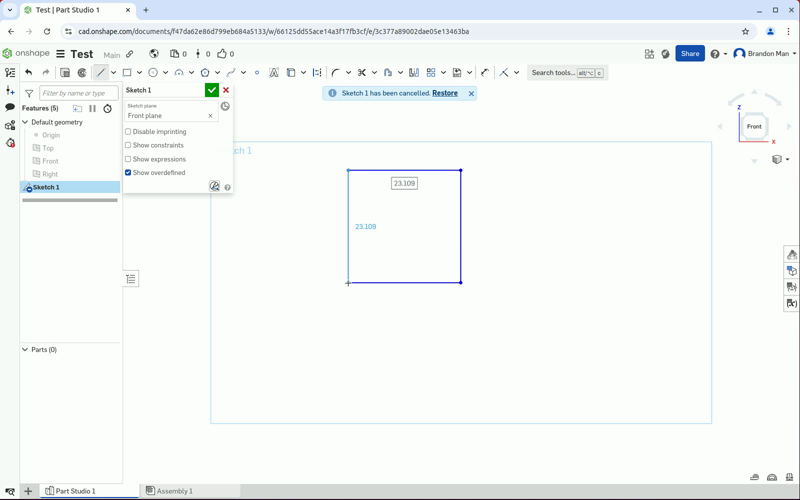
key(esc)
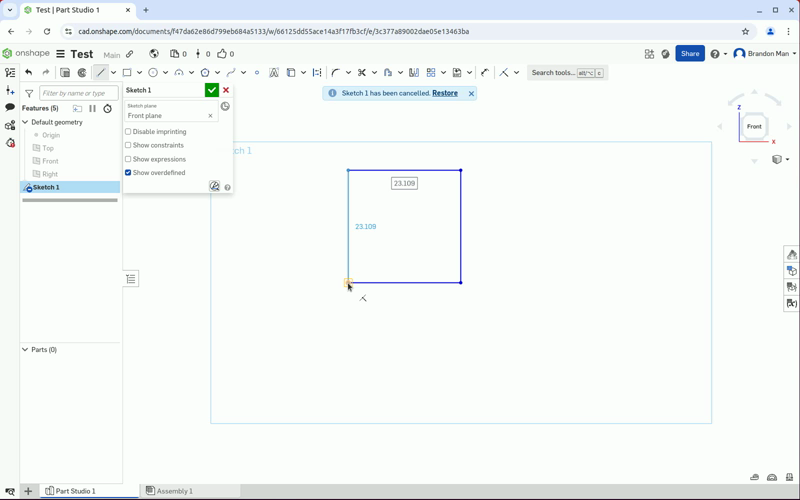
mouse_move(368, 180)
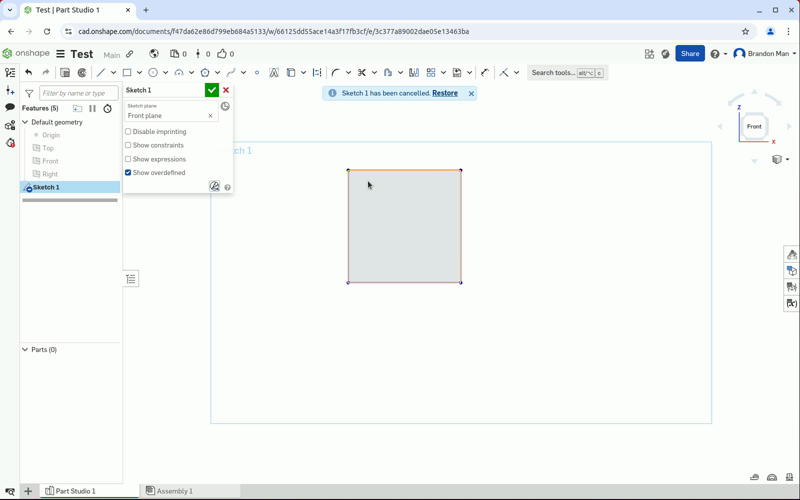
click(368, 180)
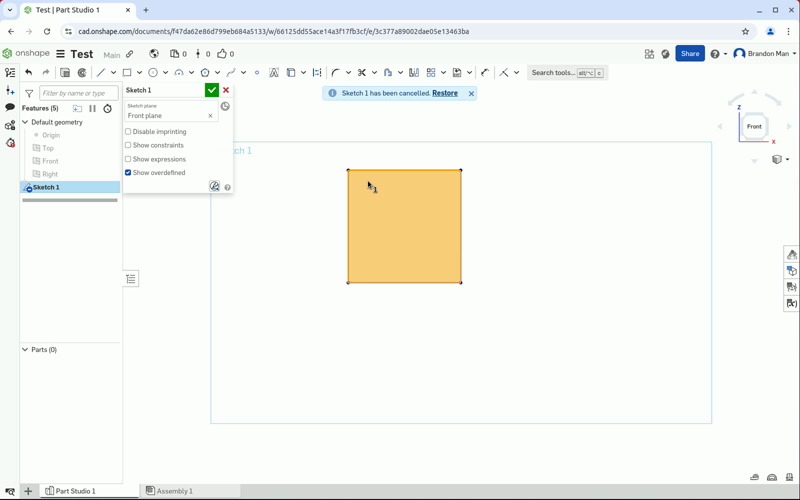
mouse_move(73, 352)
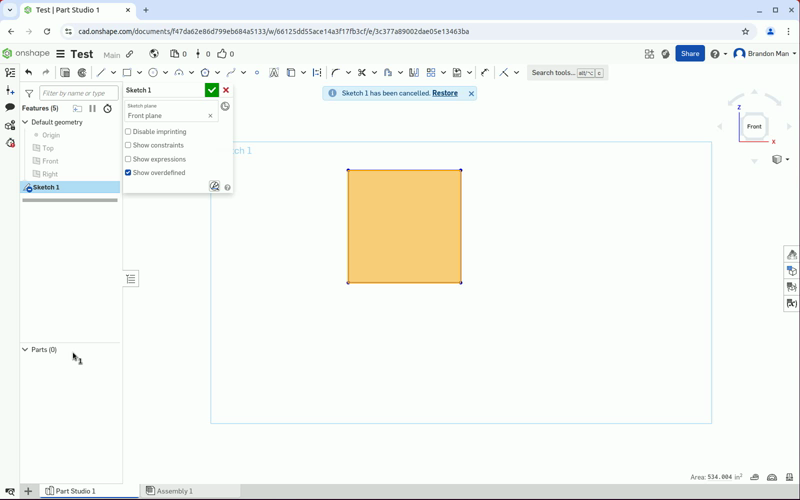
key(shift+y)
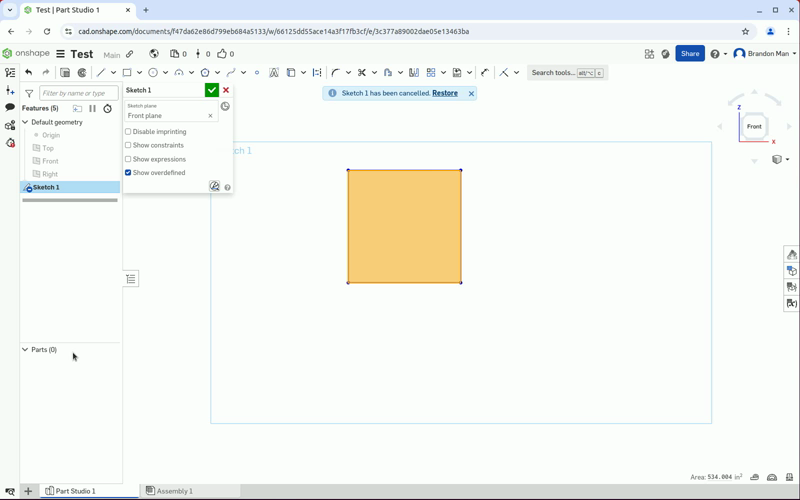
key(shift+e)
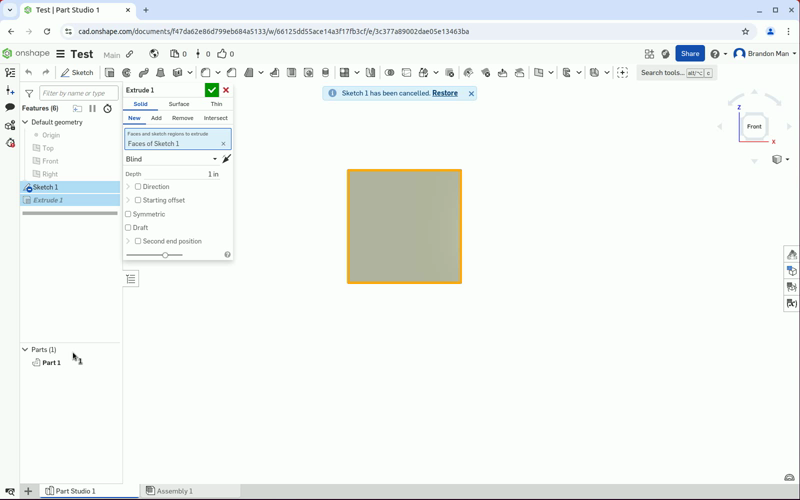
mouse_move(143, 106)
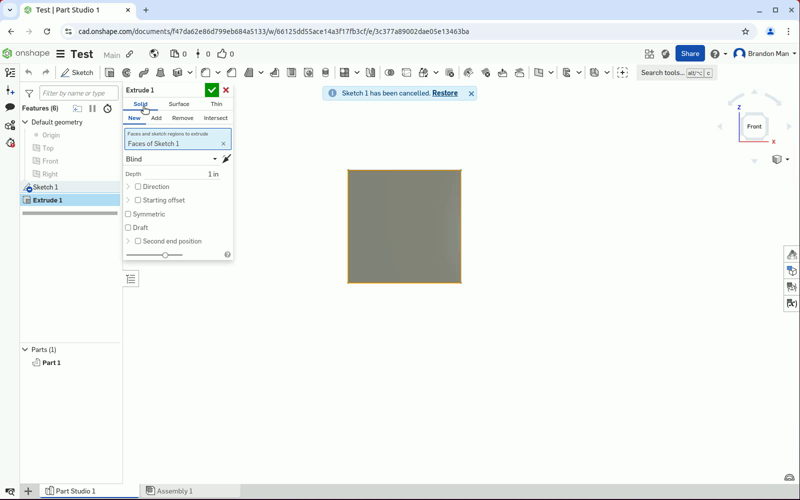
click(143, 106)
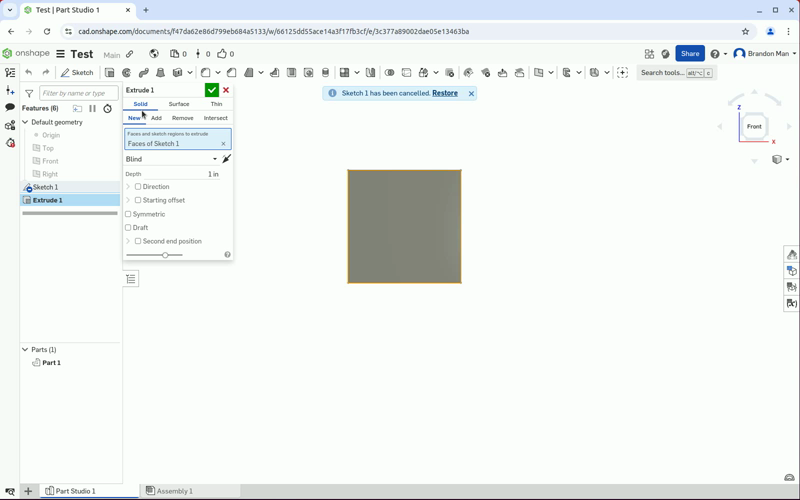
mouse_move(137, 120)
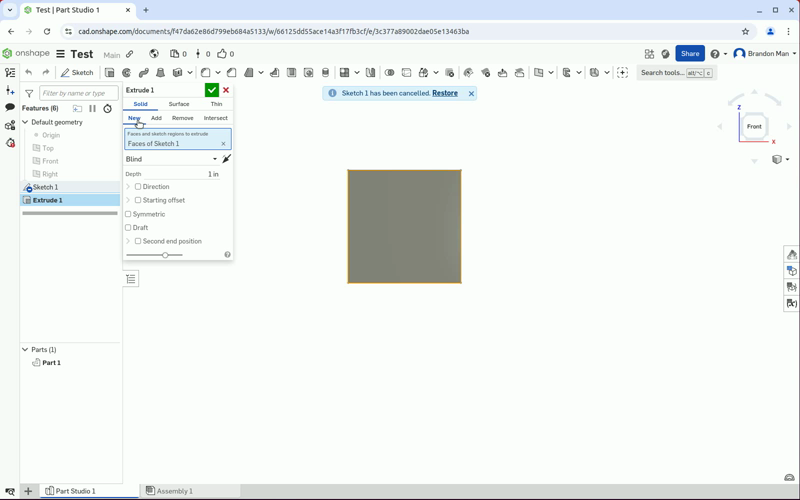
click(137, 120)
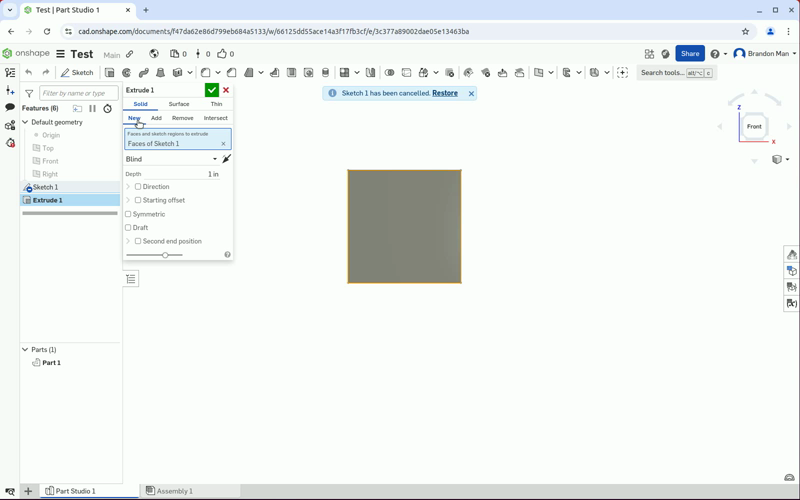
key(tab, 4)
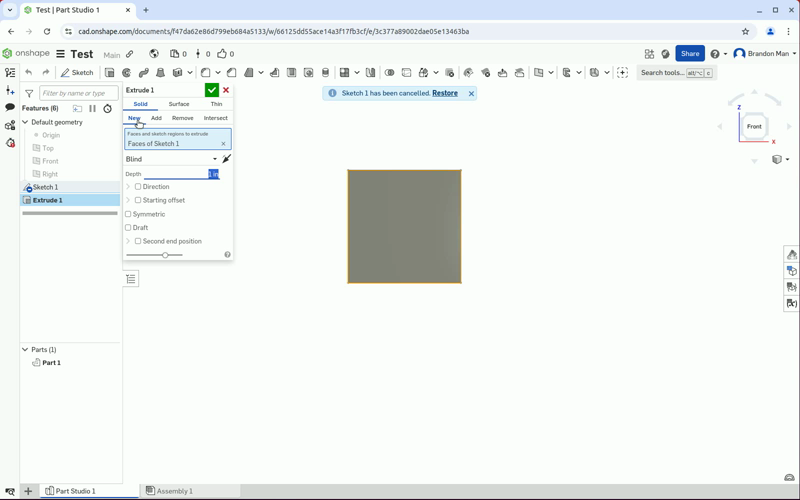
text(23.108)
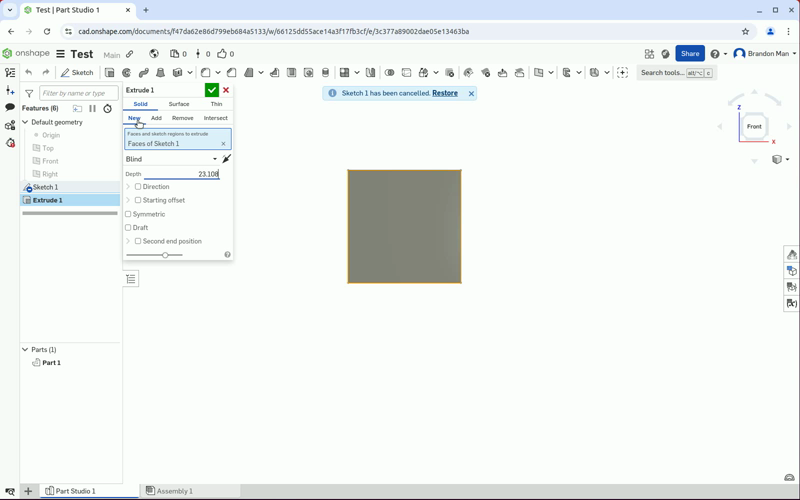
key(enter)
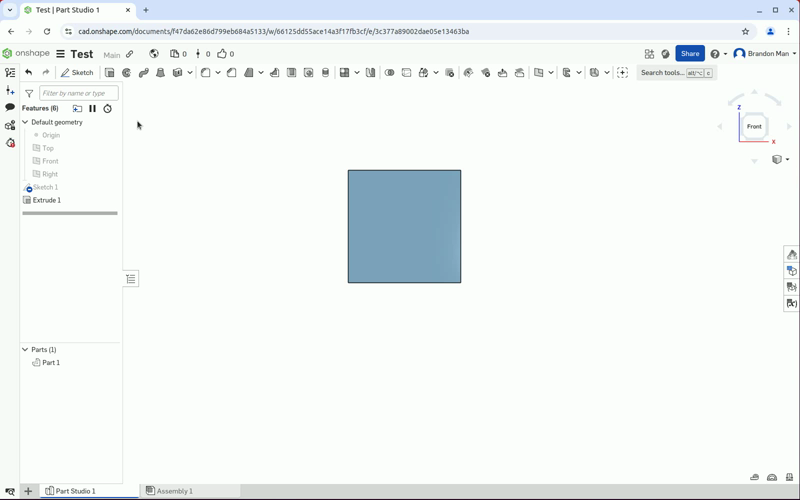
key(shift+h)
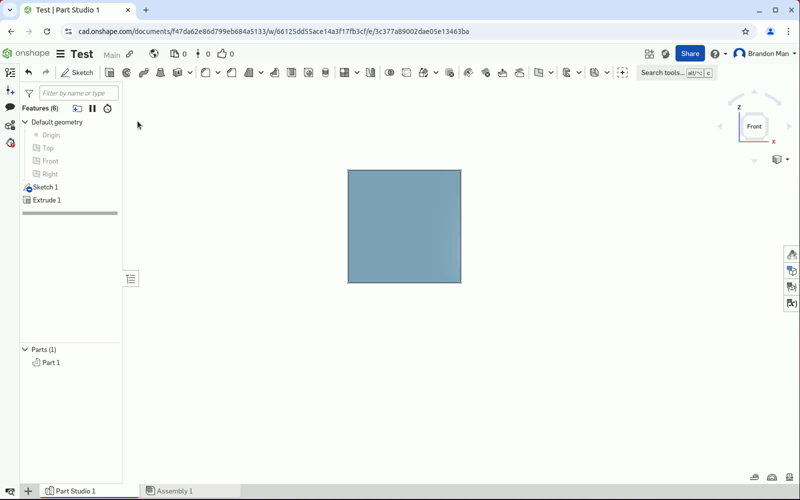
key(shift+h)
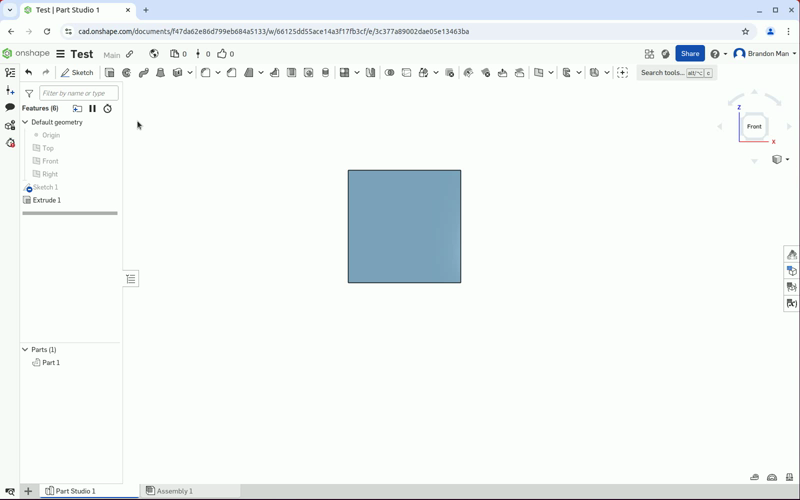
mouse_move(73, 189)
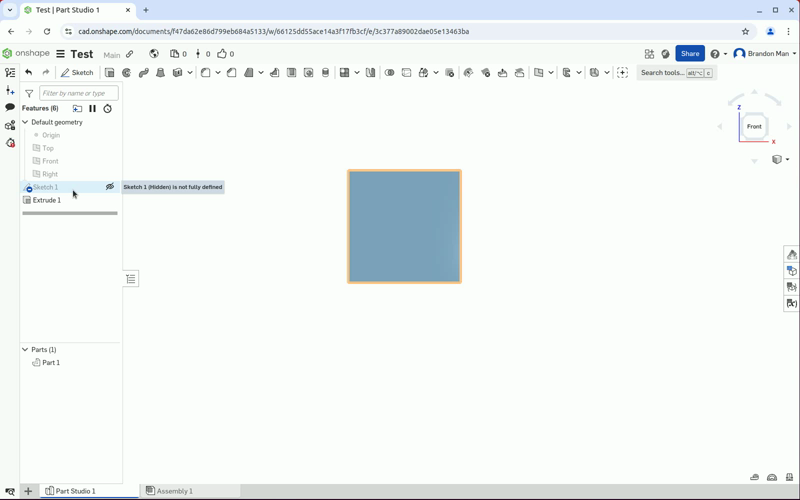
click(73, 189)
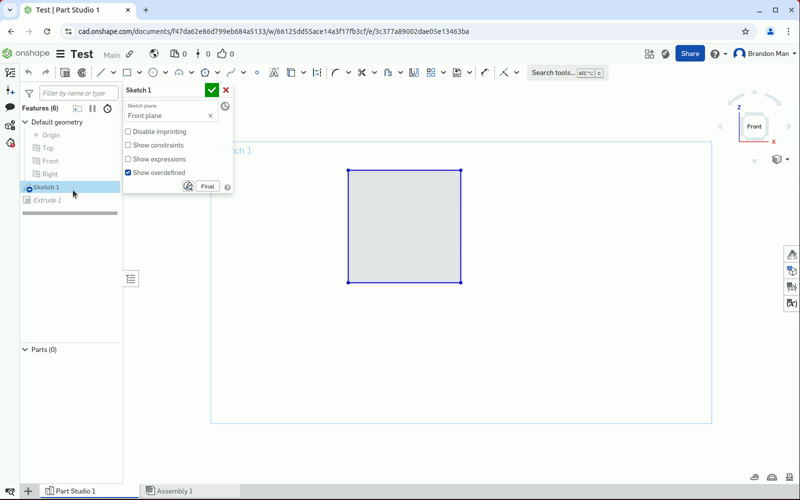
mouse_move(229, 92)
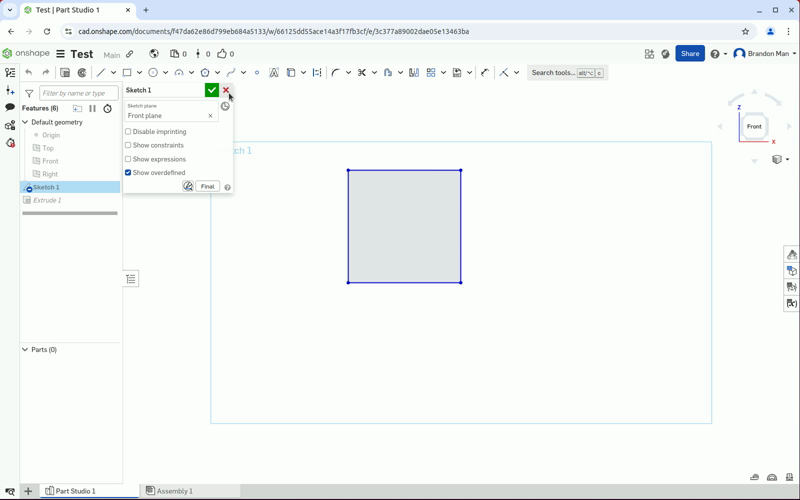
click(229, 92)
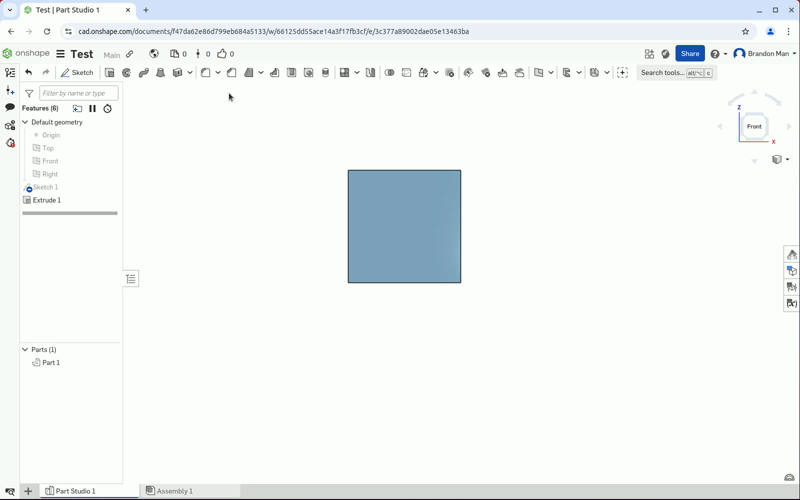
mouse_move(541, 75)
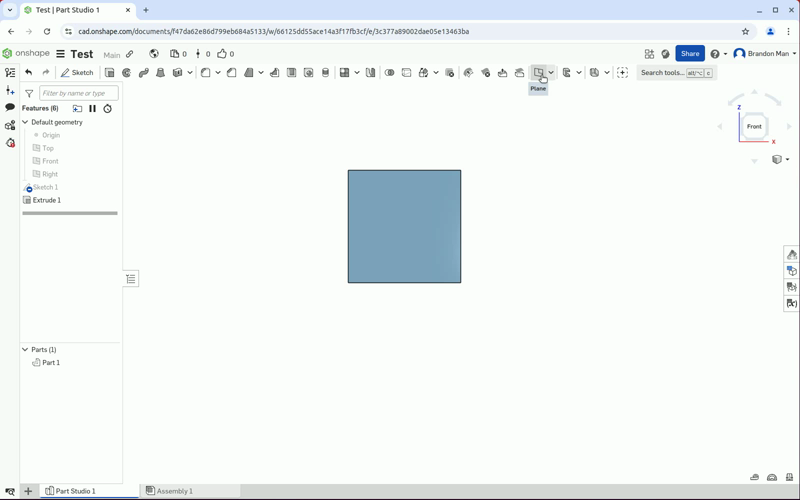
click(541, 75)
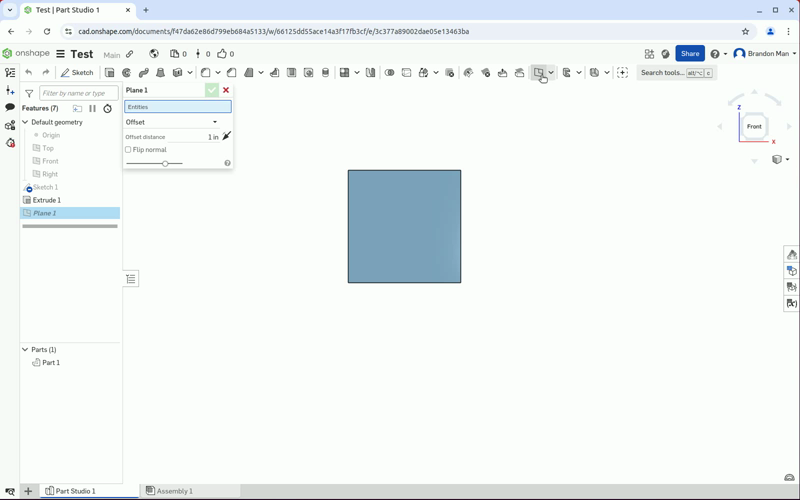
mouse_move(73, 163)
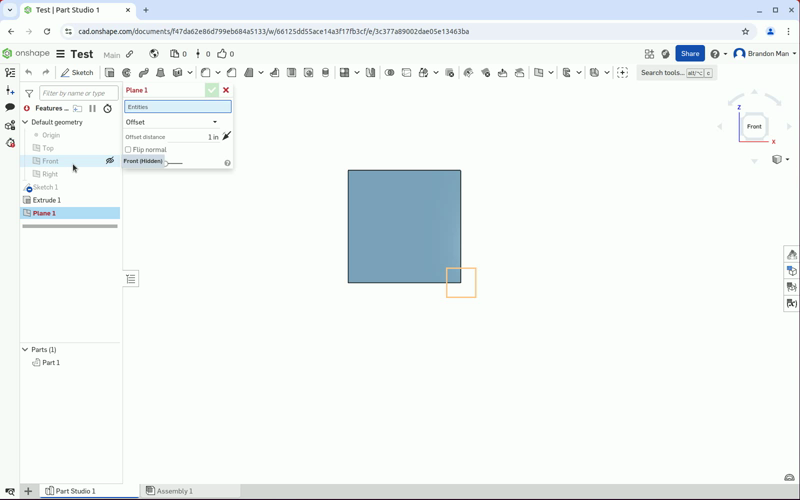
click(73, 163)
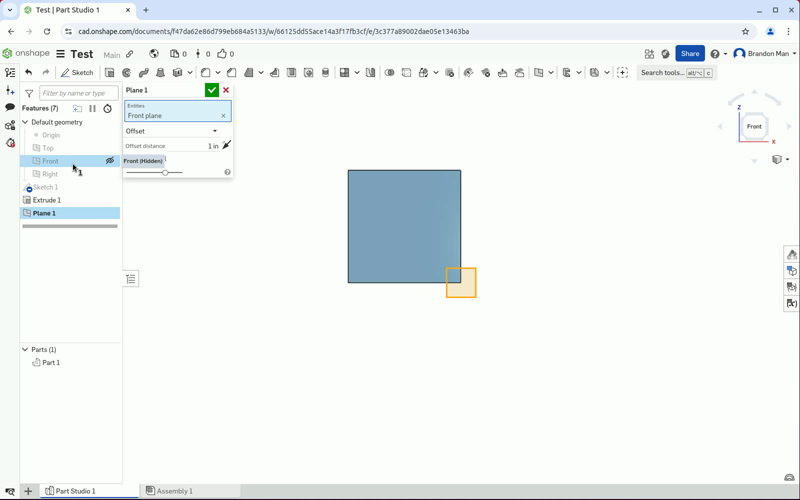
key(tab, 2)
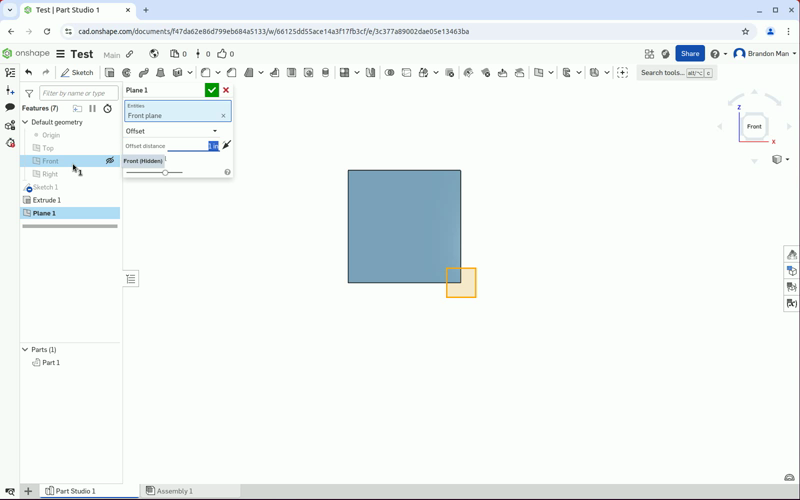
text(23.108)
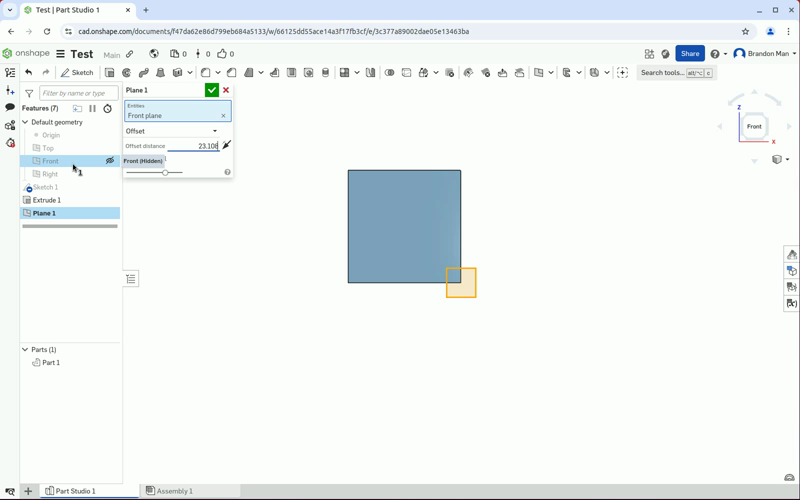
key(enter, 2)
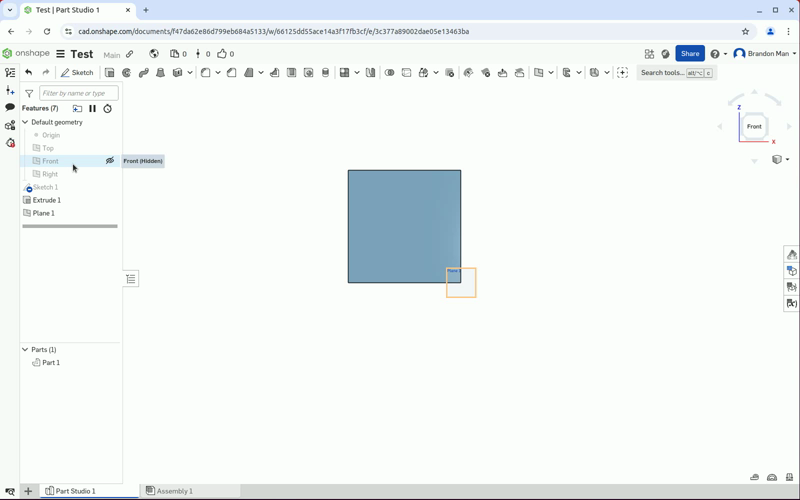
key(shift+s)
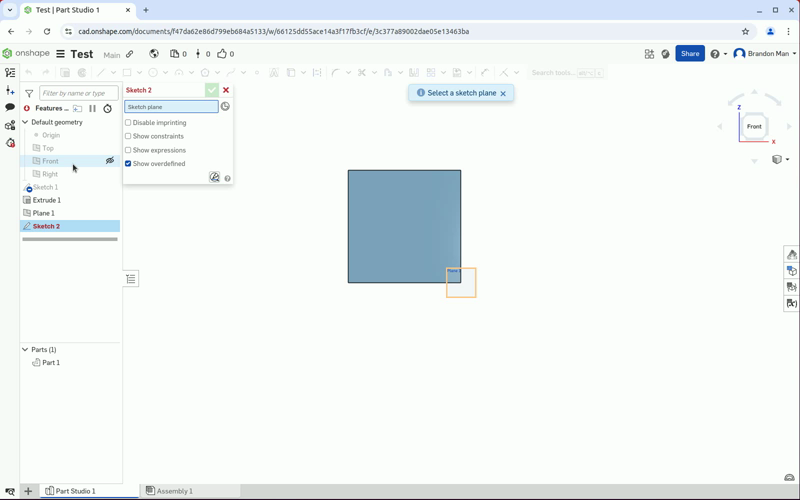
mouse_move(73, 215)
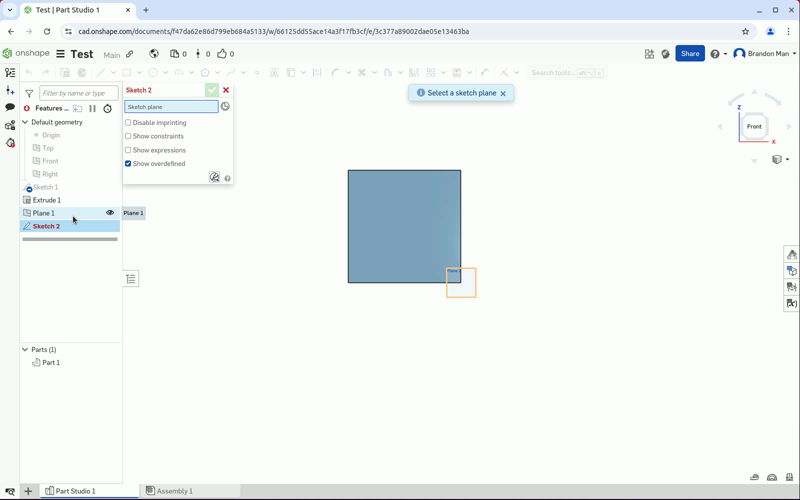
click(73, 215)
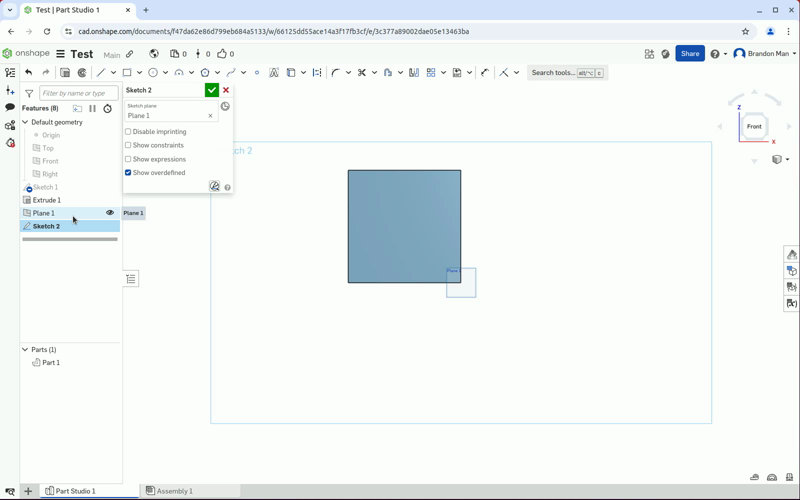
mouse_move(73, 352)
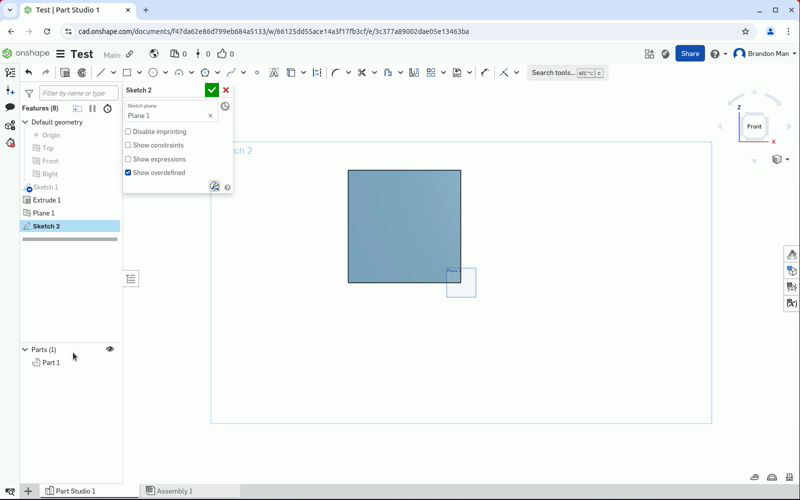
key(y)
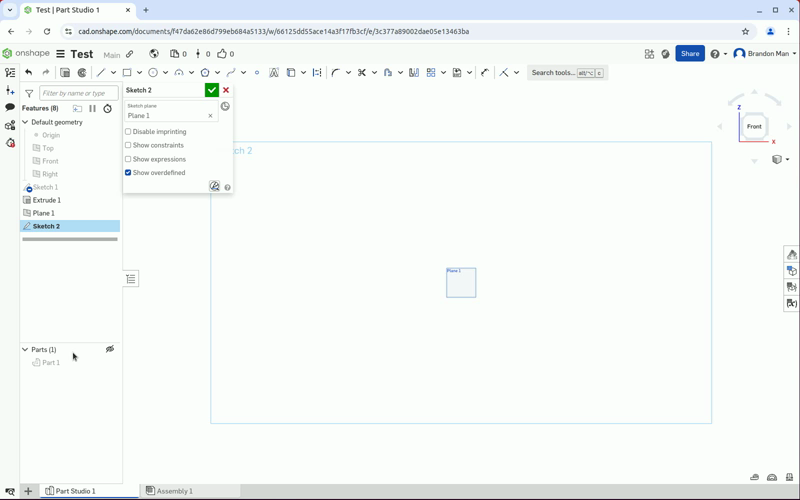
key(l)
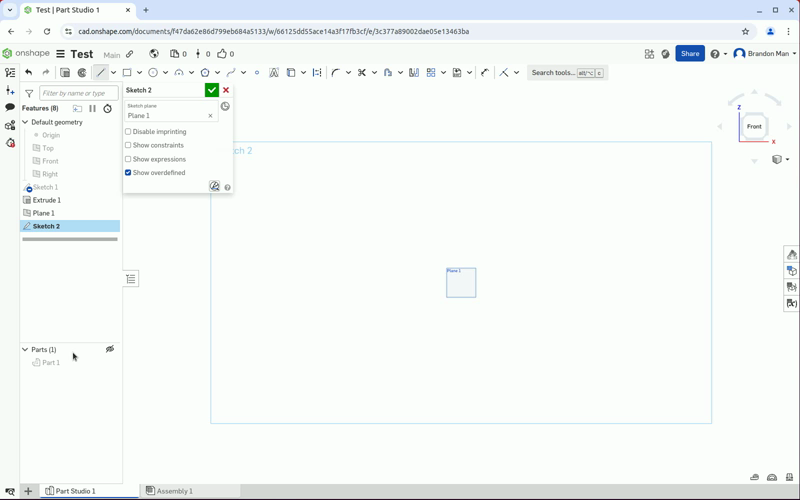
key_down(shift)
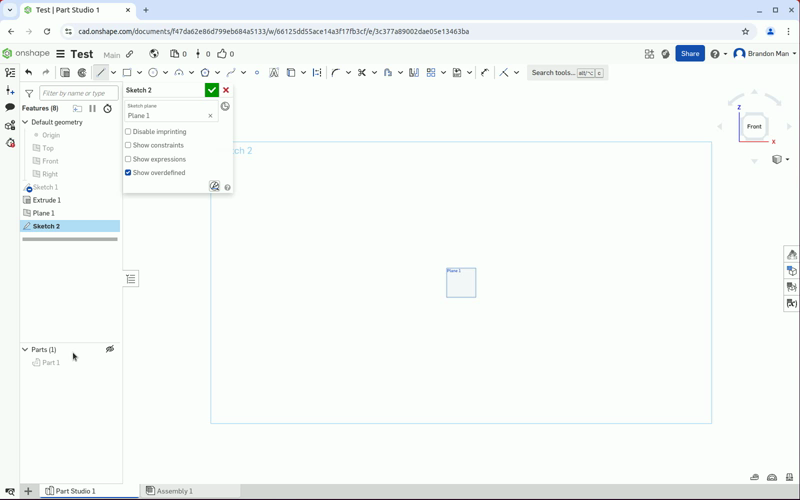
mouse_move(404, 226)
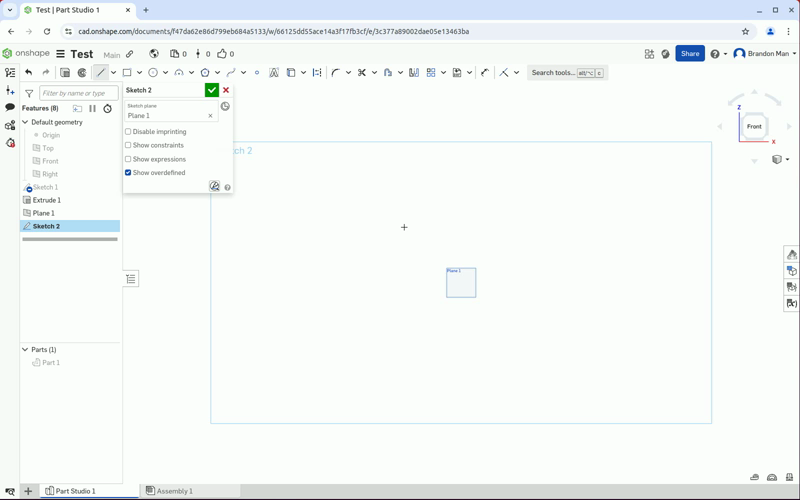
click(404, 226)
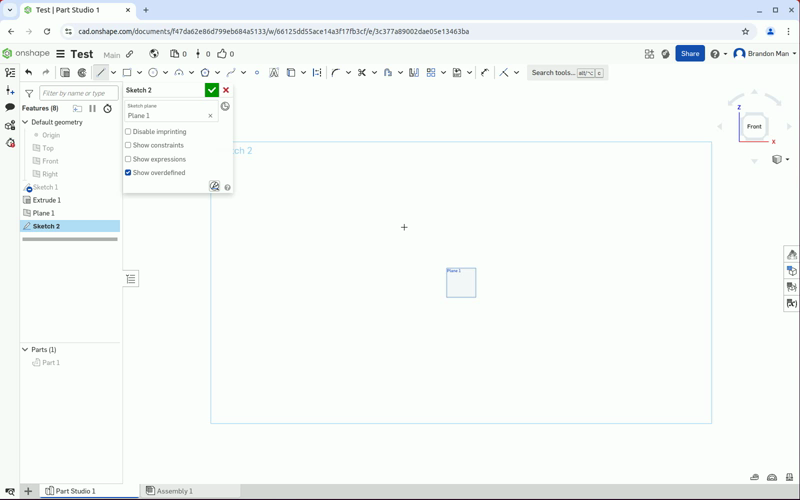
key_up(shift)
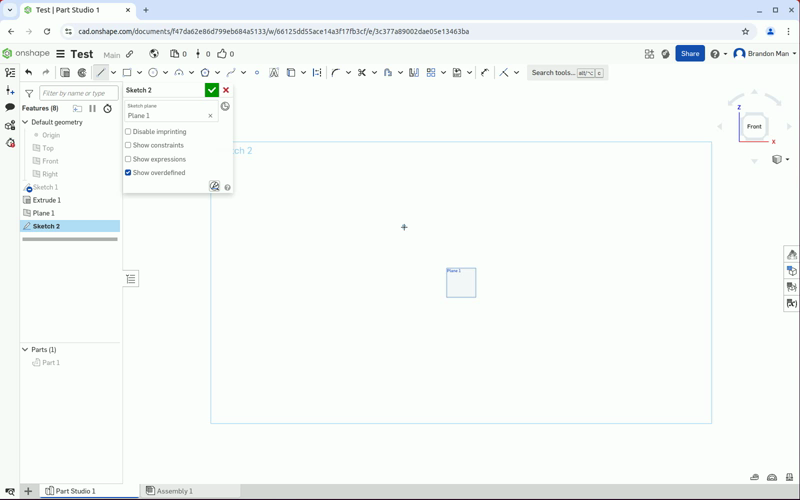
key_down(shift)
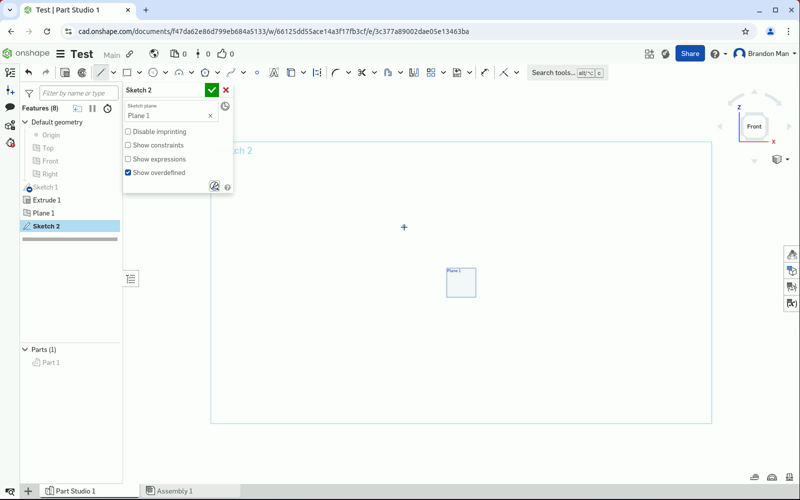
mouse_move(434, 226)
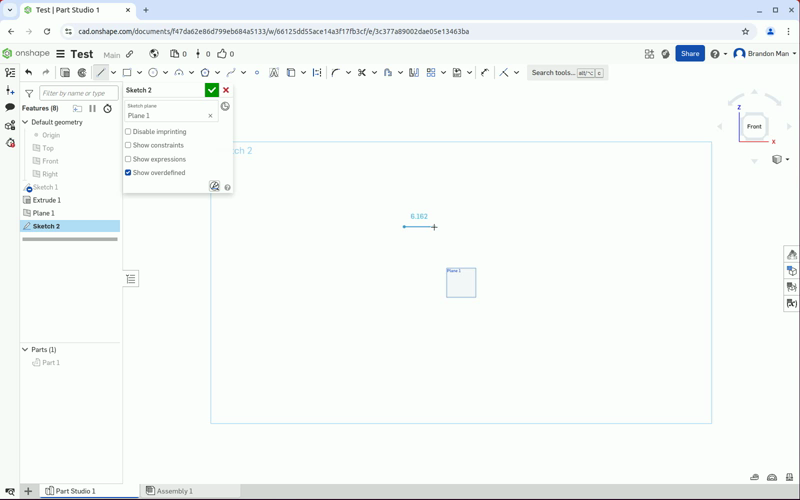
mouse_move(461, 226)
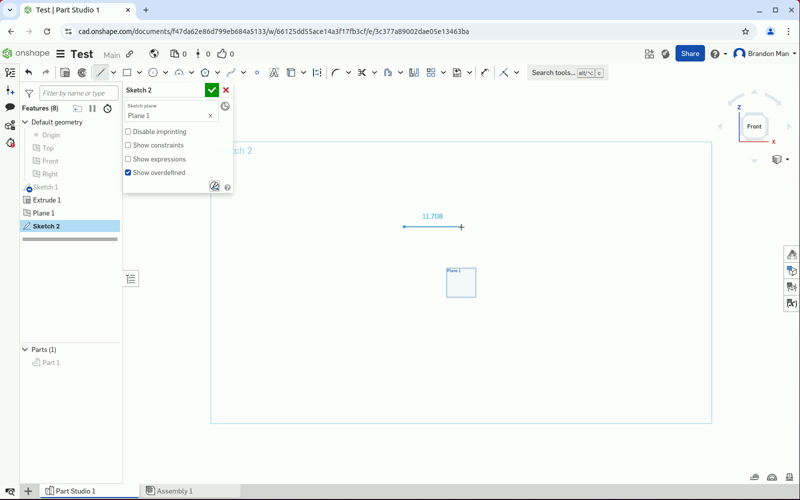
click(461, 226)
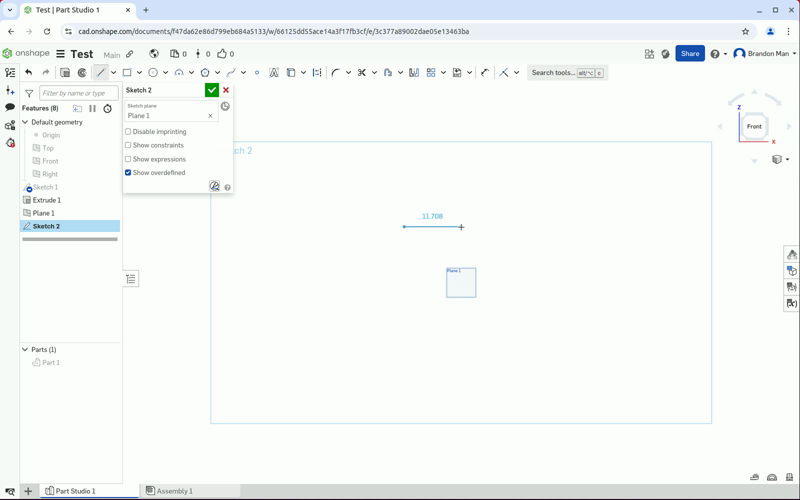
key_up(shift)
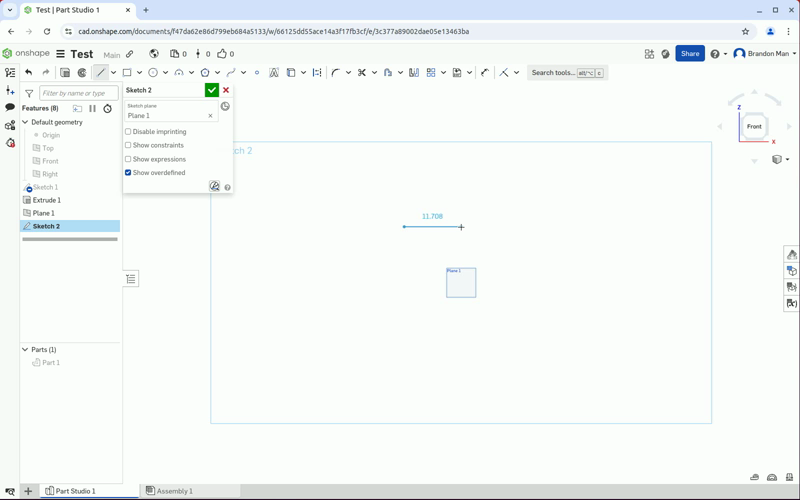
key_down(shift)
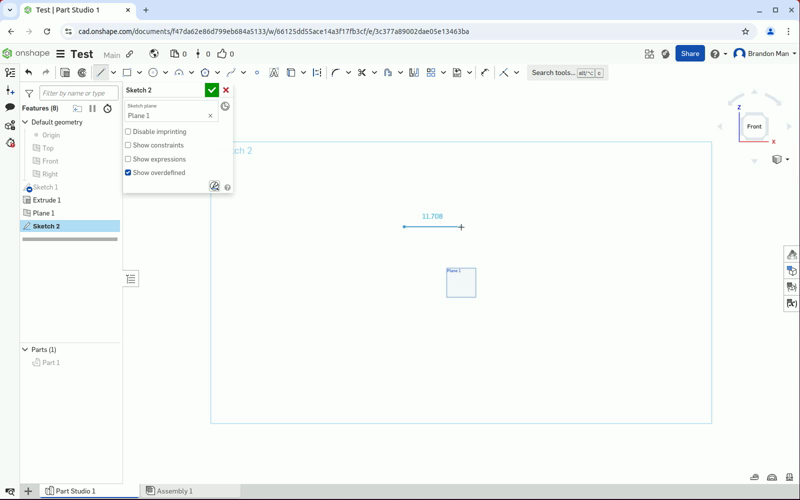
mouse_move(491, 226)
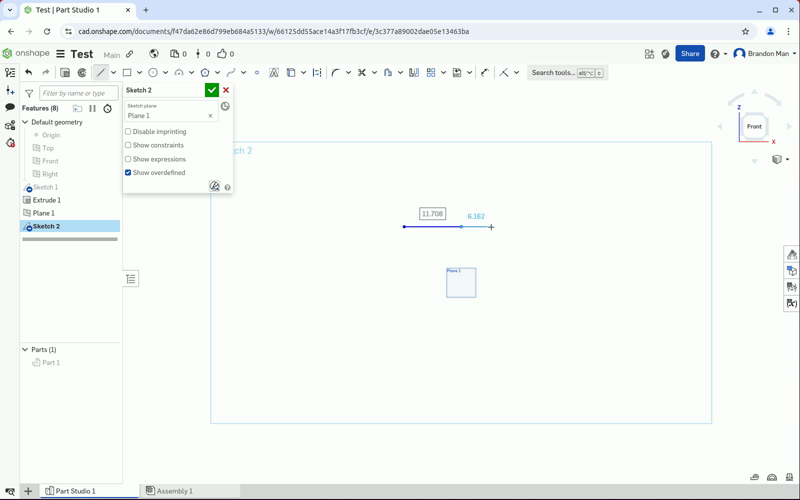
mouse_move(461, 169)
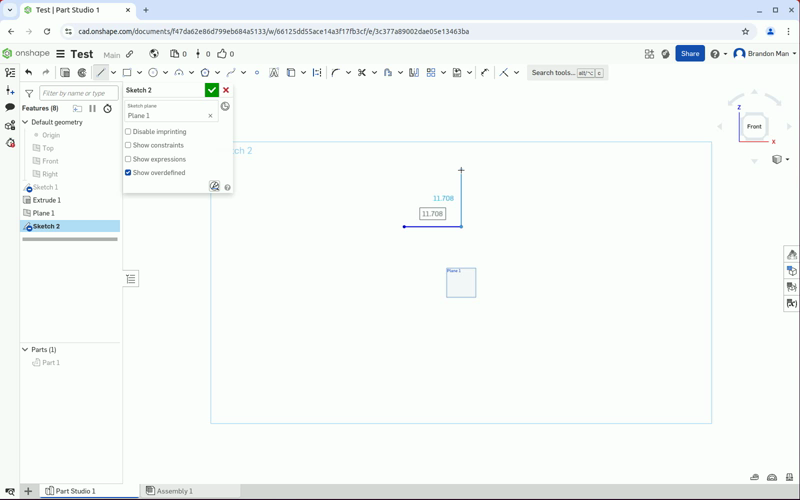
click(461, 169)
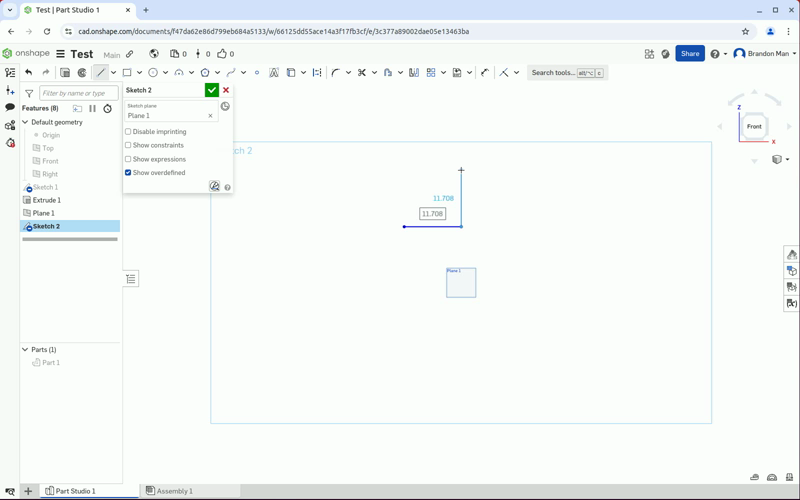
key_up(shift)
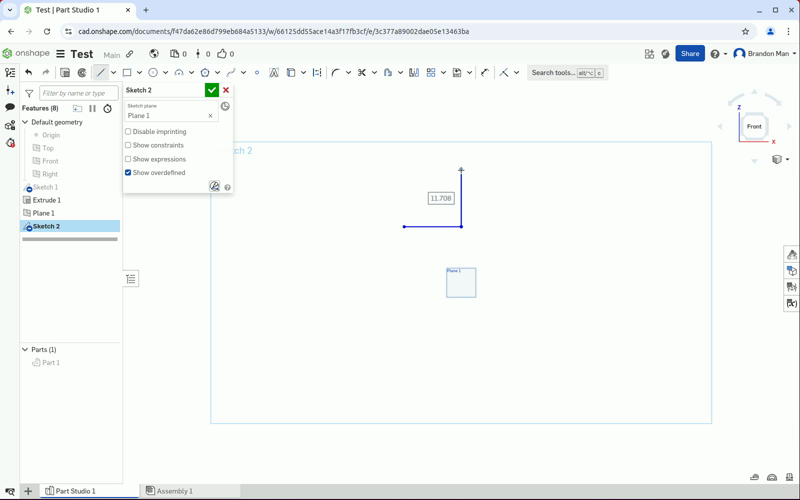
key_down(shift)
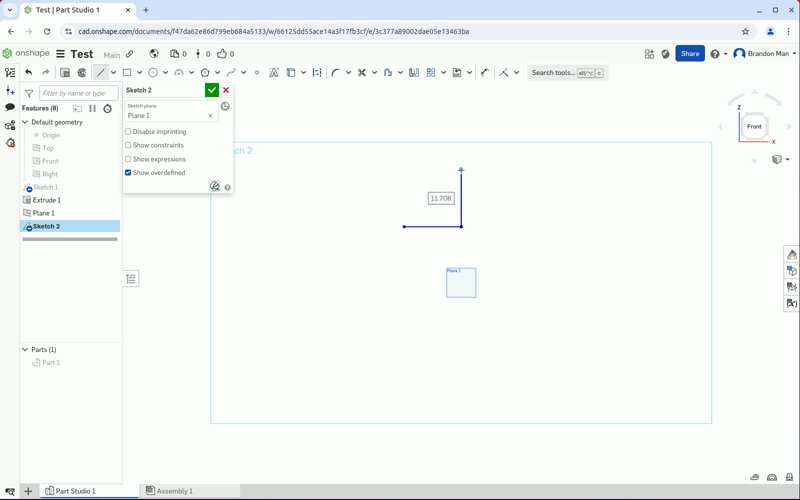
mouse_move(491, 169)
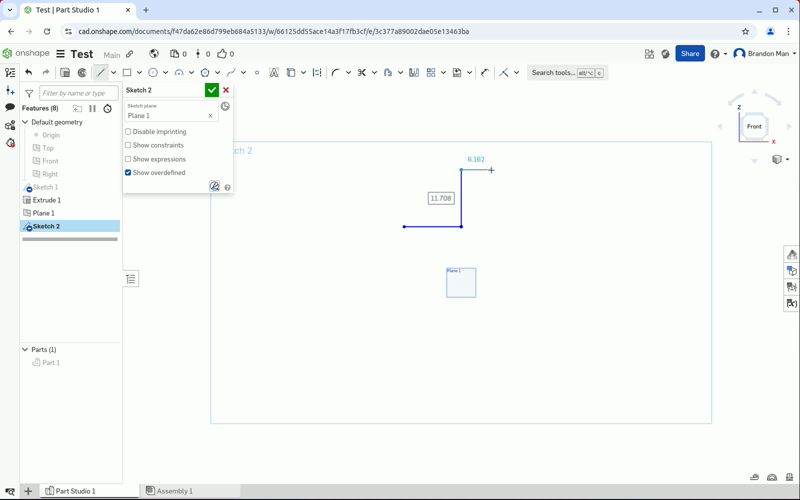
mouse_move(404, 169)
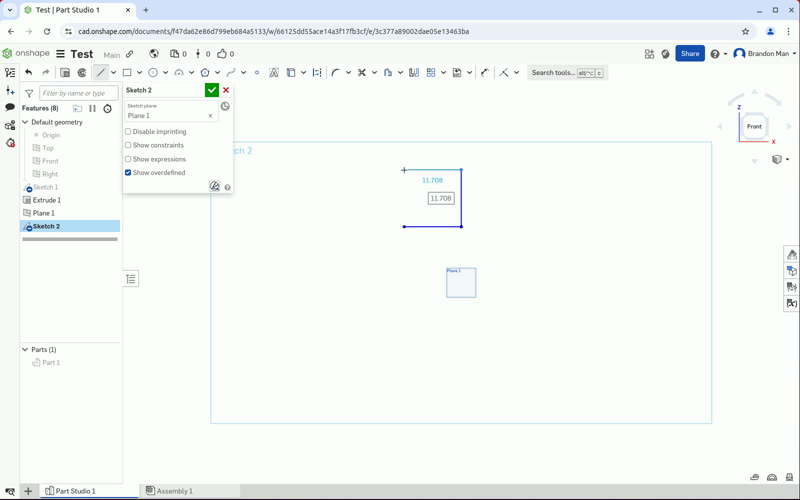
click(404, 169)
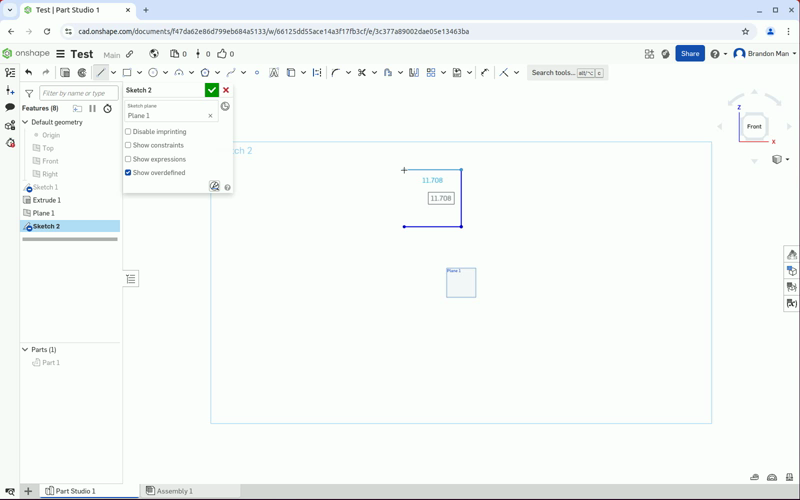
key_up(shift)
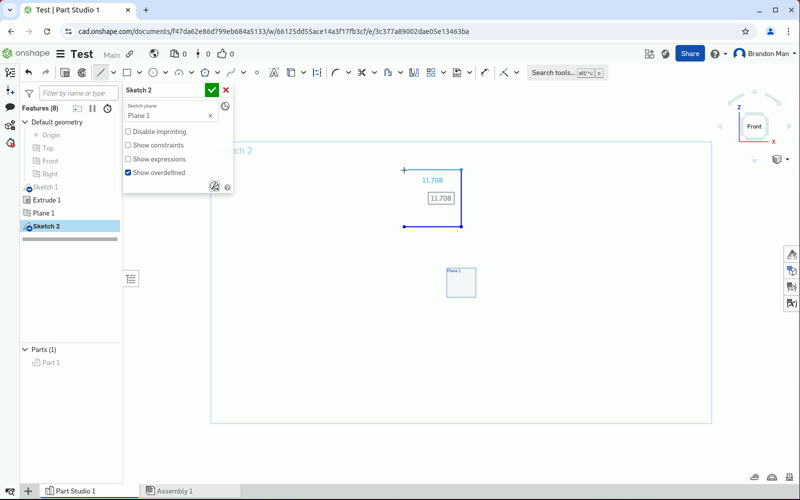
mouse_move(434, 169)
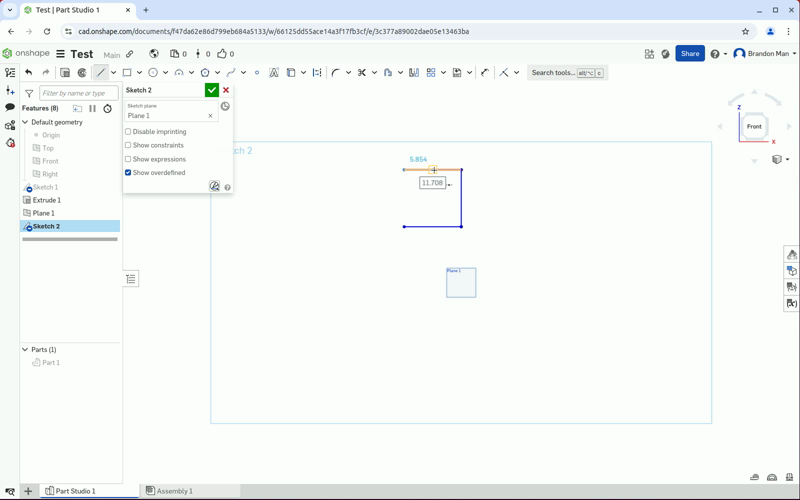
key_down(shift)
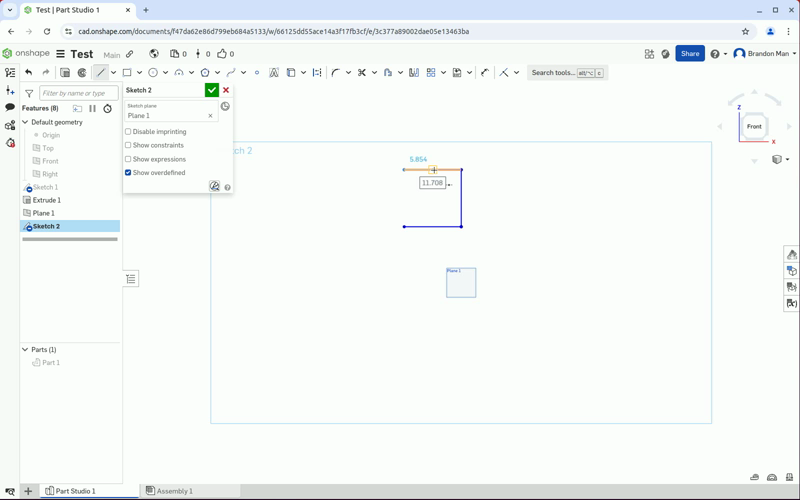
mouse_move(404, 226)
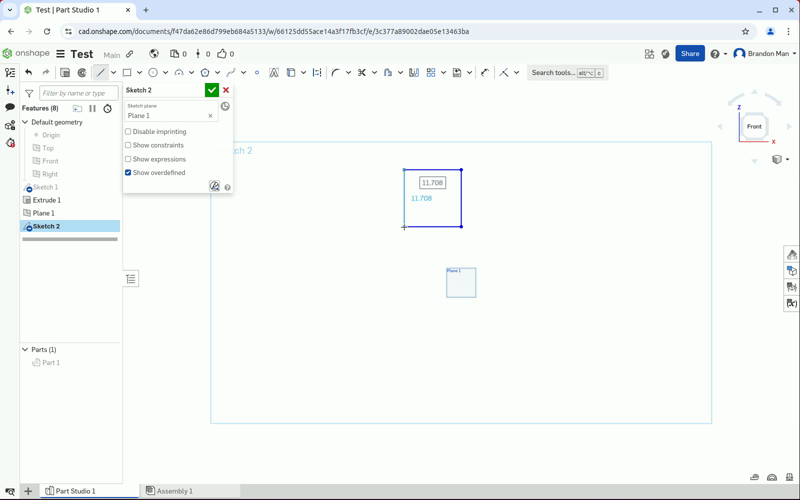
key_up(shift)
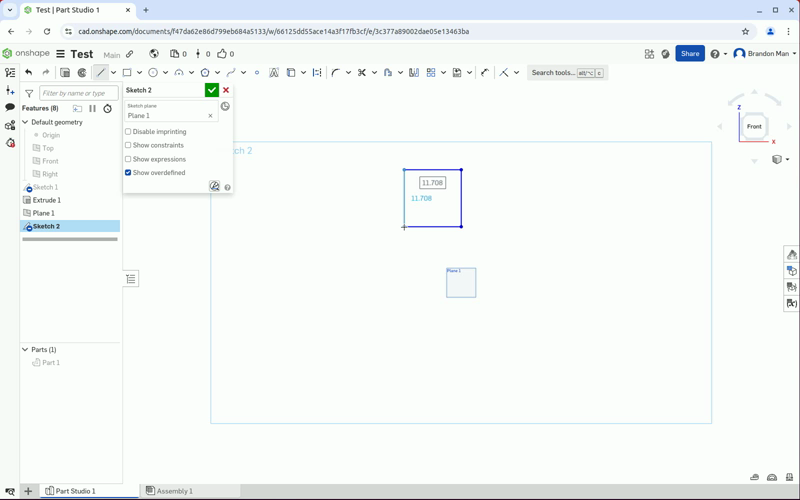
click(404, 226)
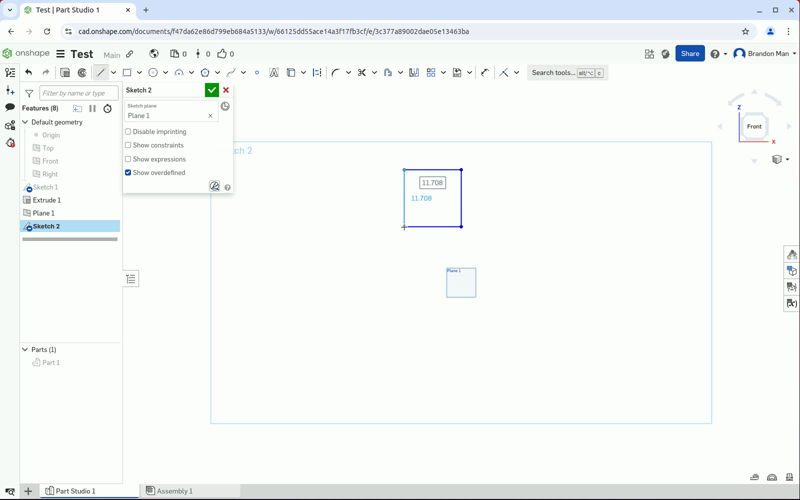
key(esc)
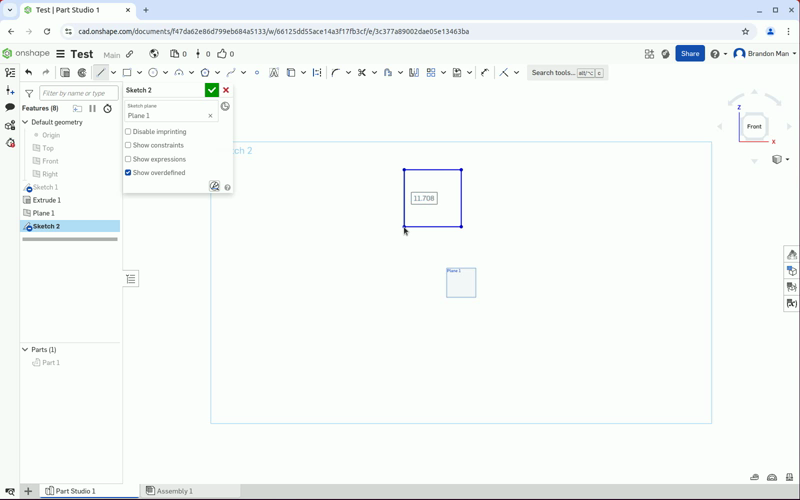
mouse_move(428, 182)
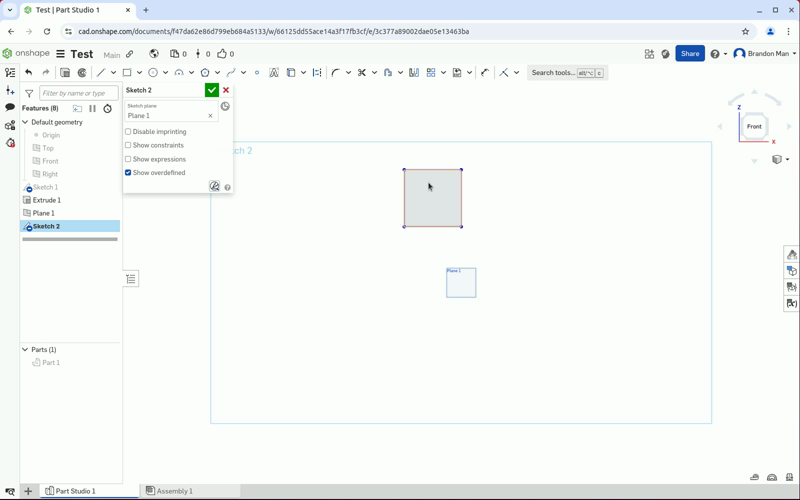
click(428, 182)
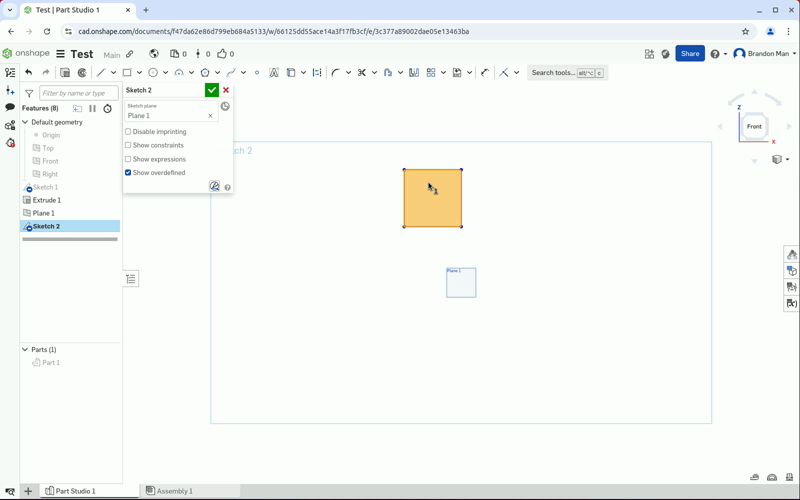
mouse_move(73, 352)
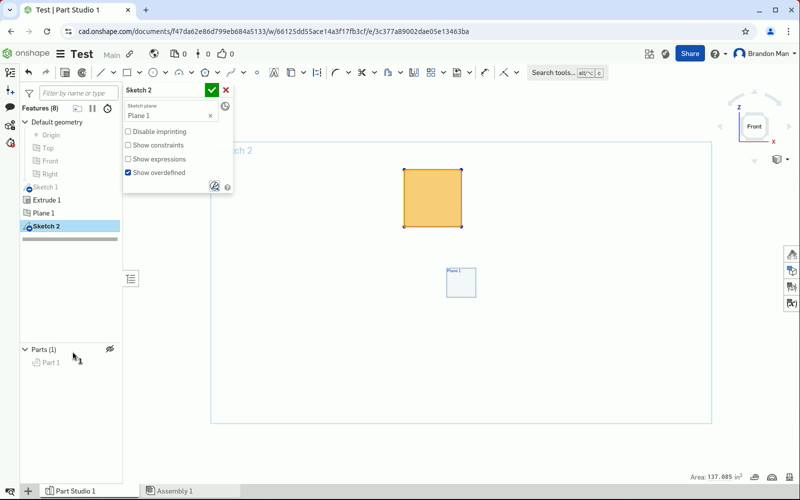
key(shift+y)
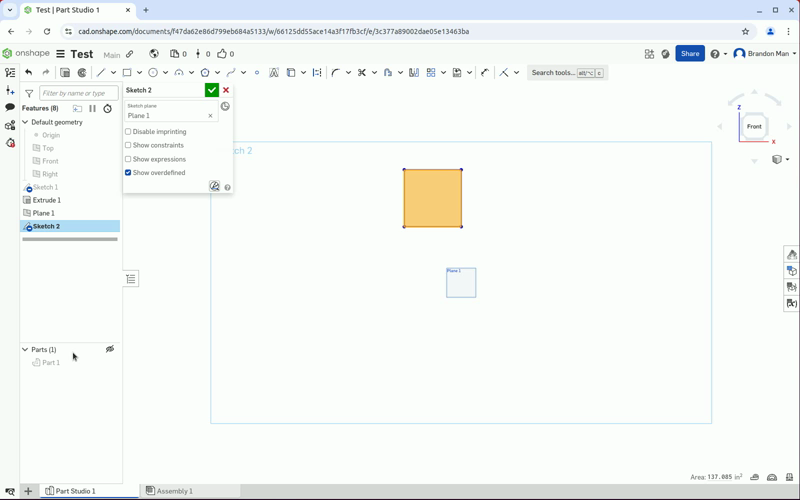
key(shift+e)
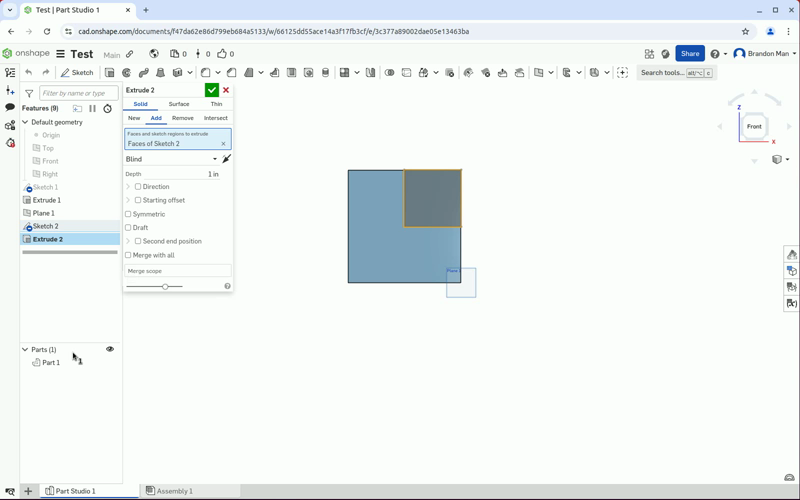
mouse_move(143, 106)
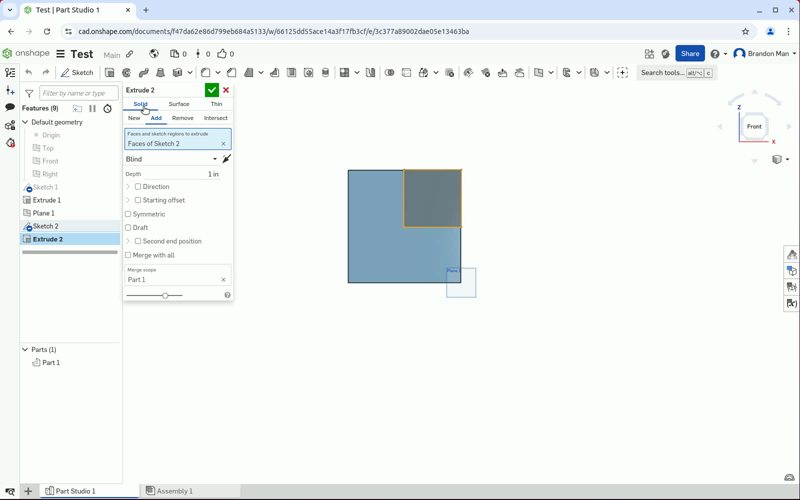
click(143, 106)
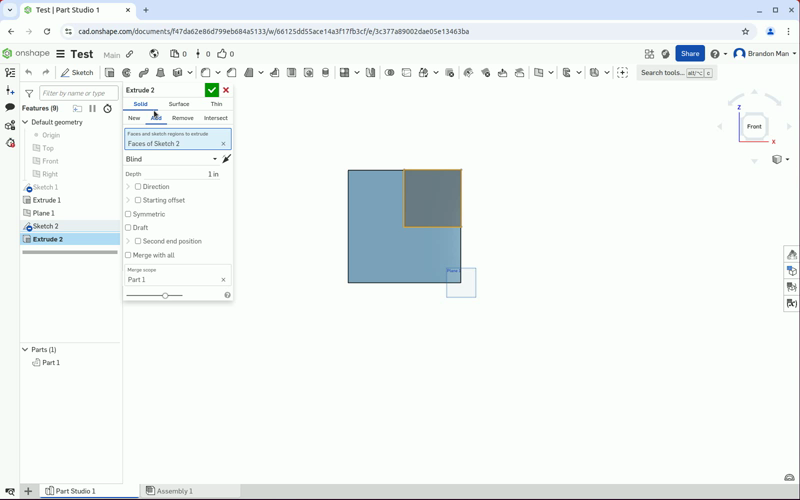
mouse_move(186, 120)
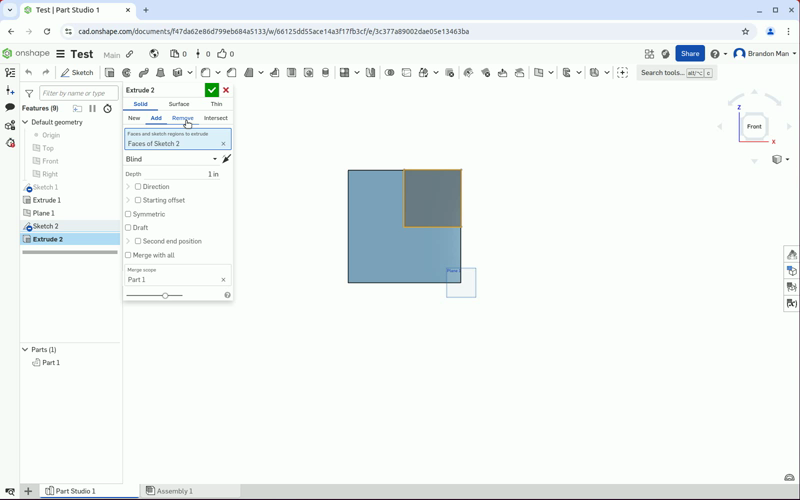
click(186, 120)
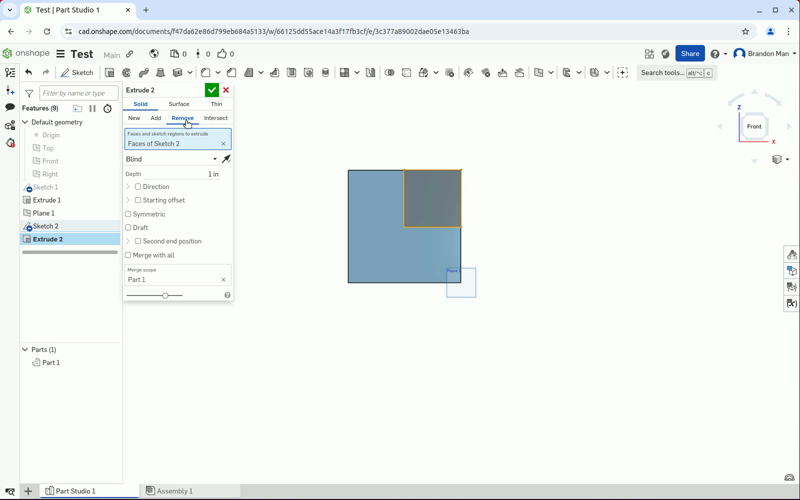
key(tab, 4)
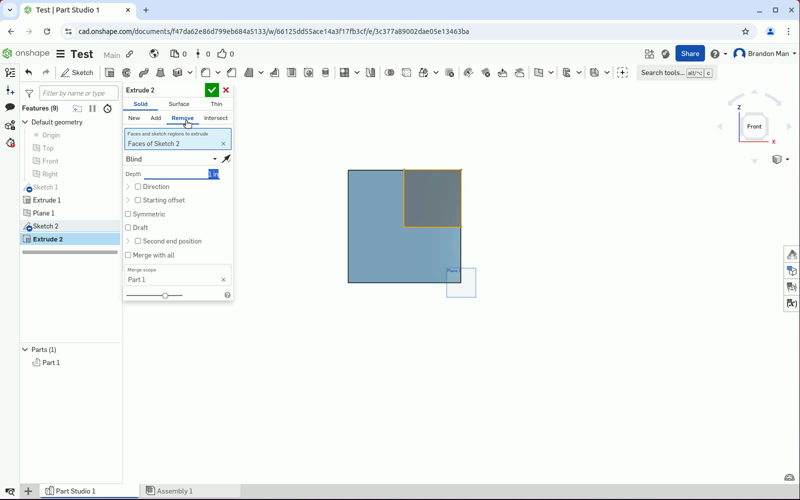
text(11.554)
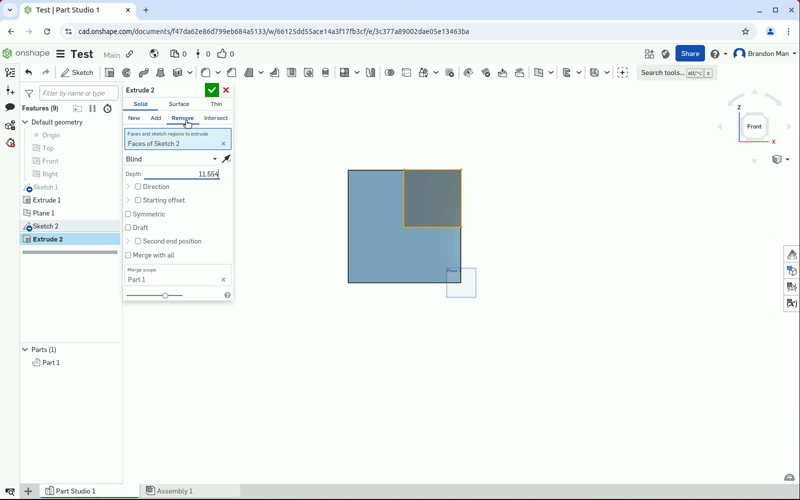
key(tab, 6)
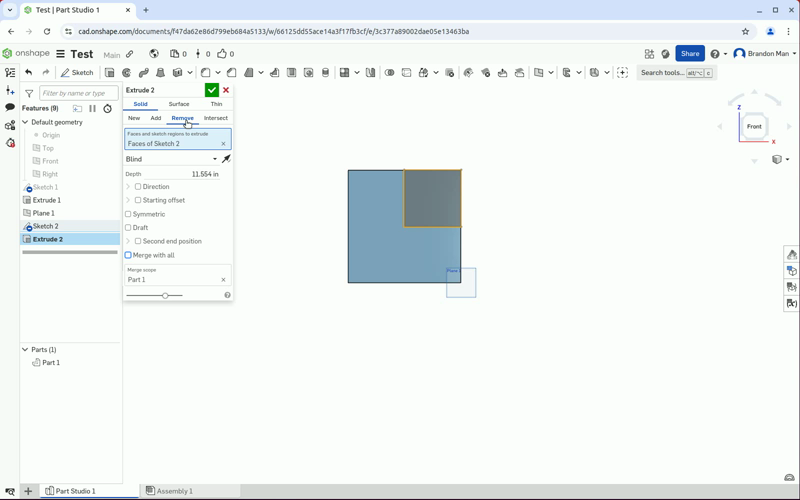
key(space)
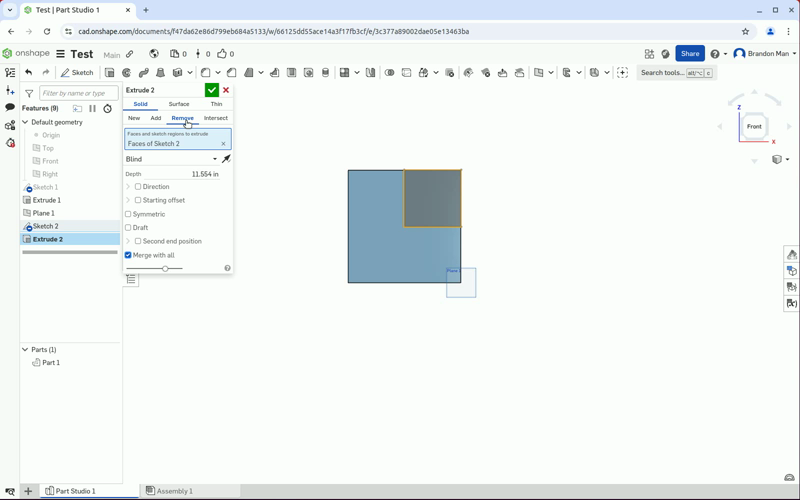
key(enter)
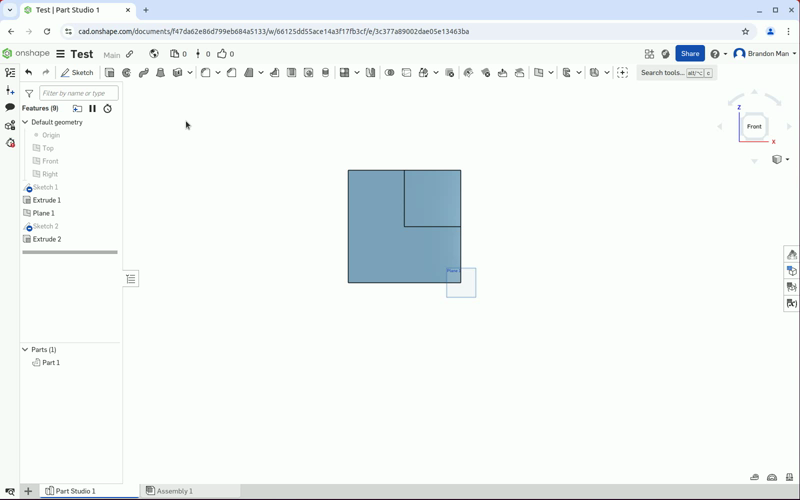
key(shift+h)
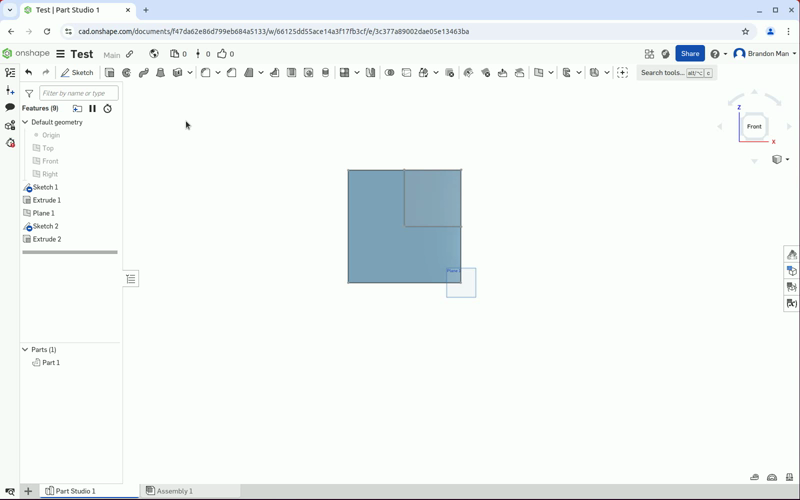
key(shift+h)
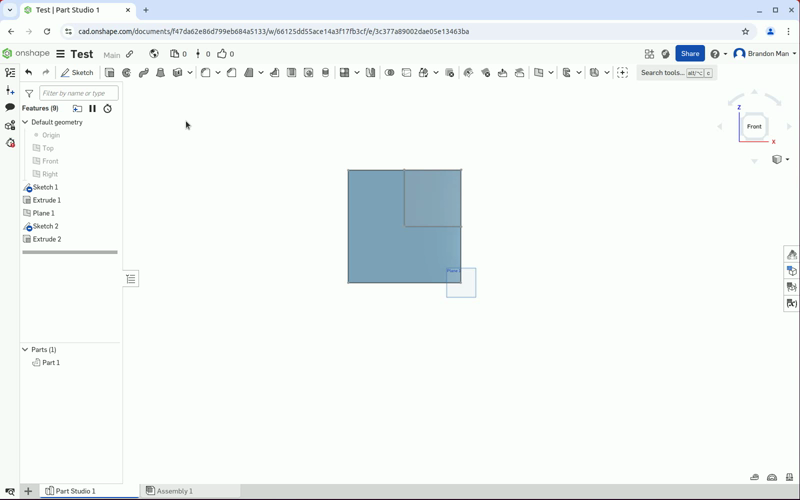
key(shift+7)
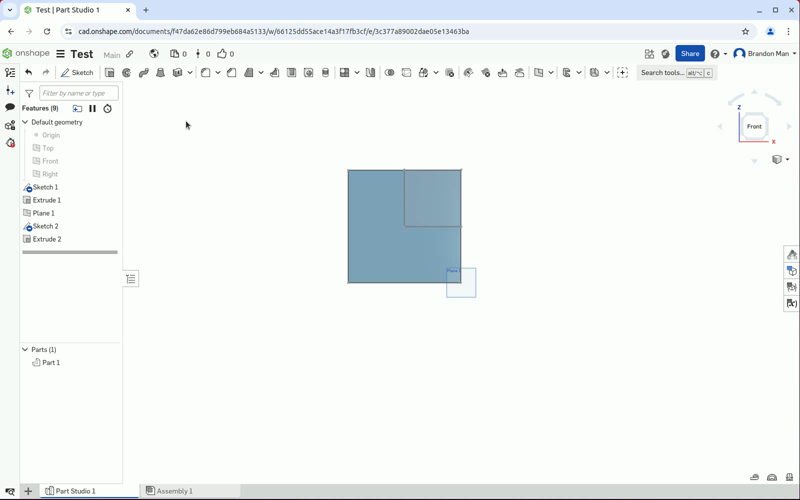
key(left, 2)
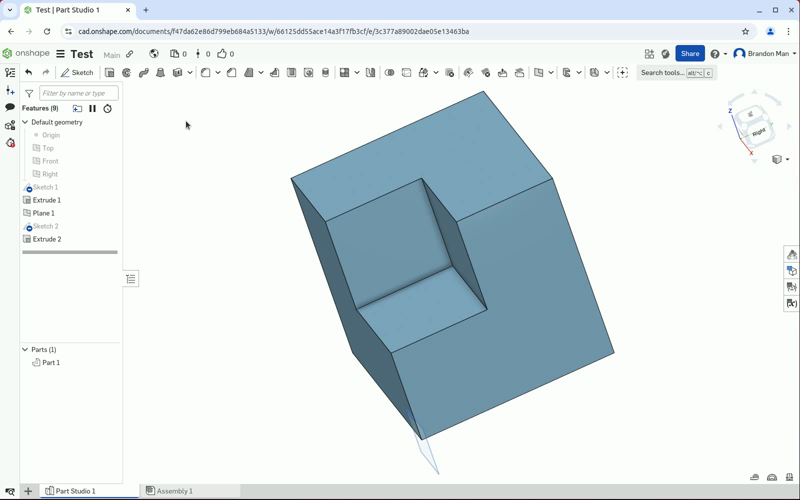
key(down, 2)
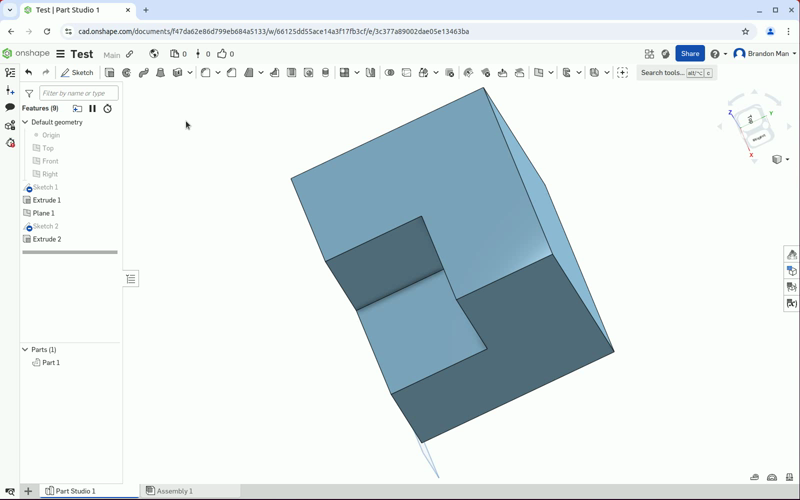
key(up, 2)
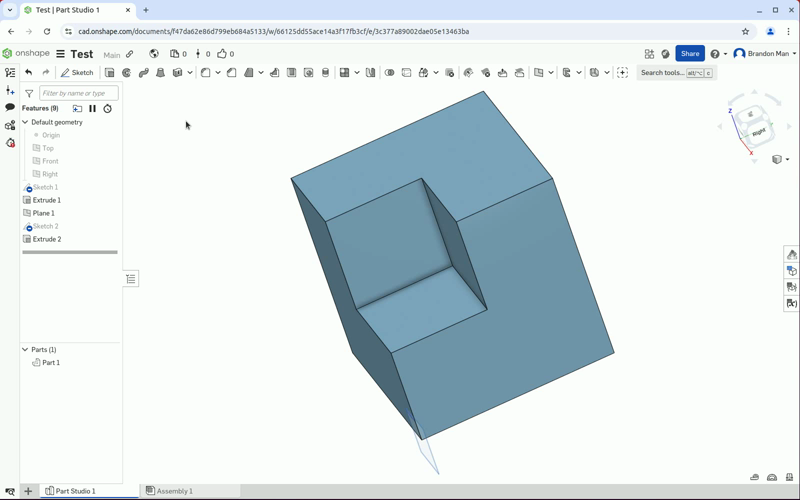
key(right, 2)
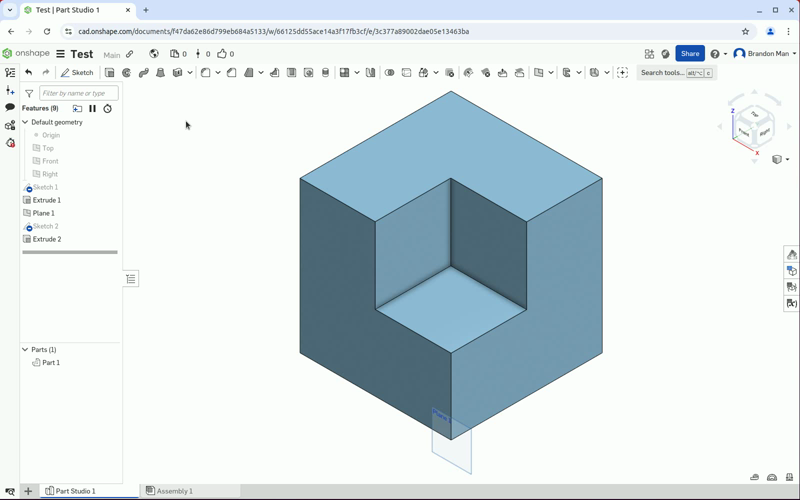
mouse_move(73, 189)
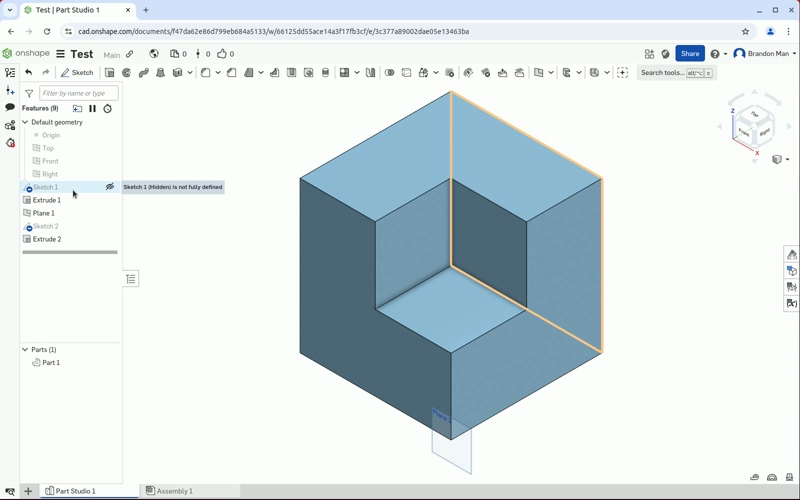
click(73, 189)